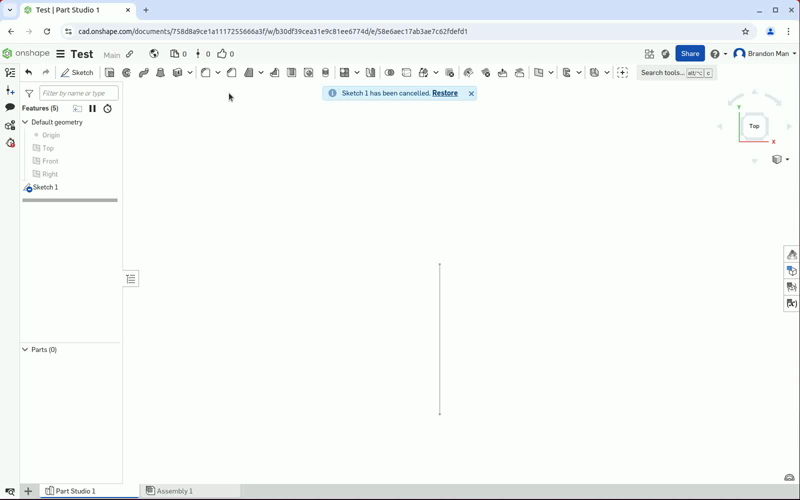
key(shift+h)
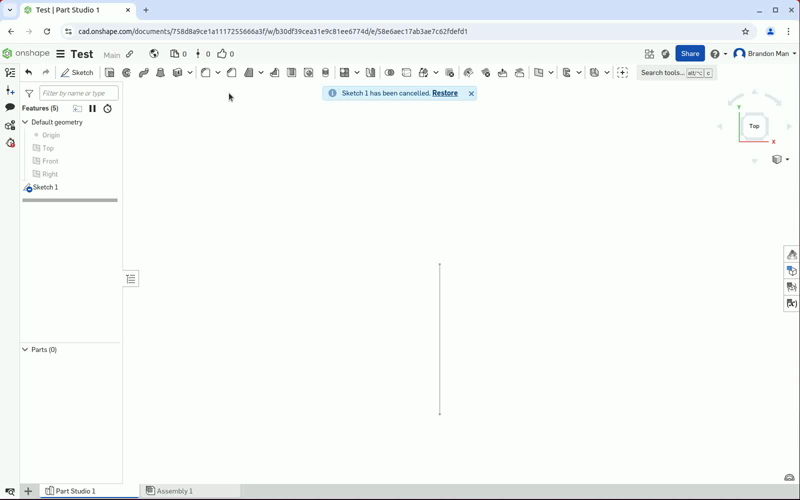
key(shift+s)
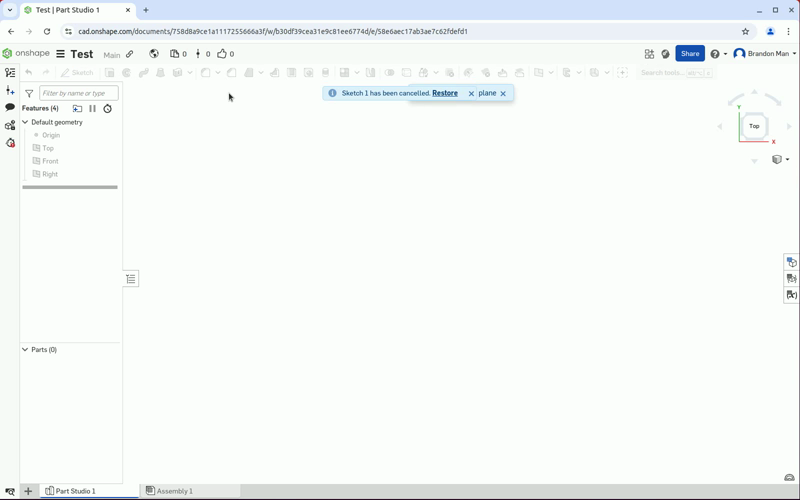
mouse_move(73, 150)
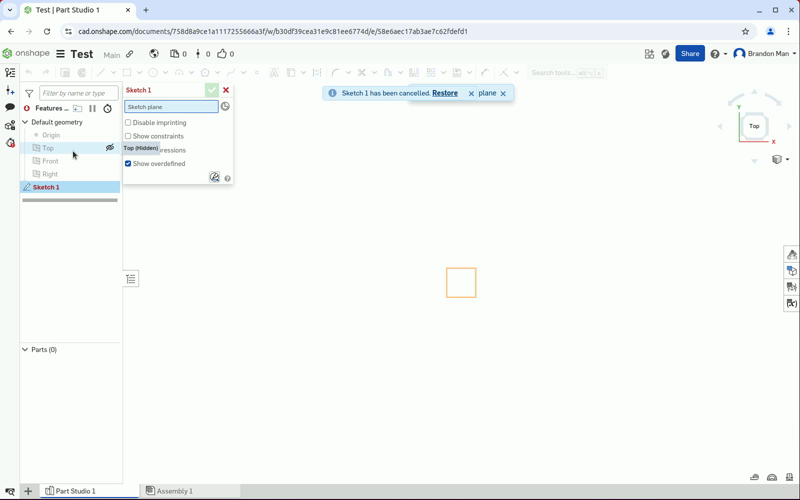
click(73, 150)
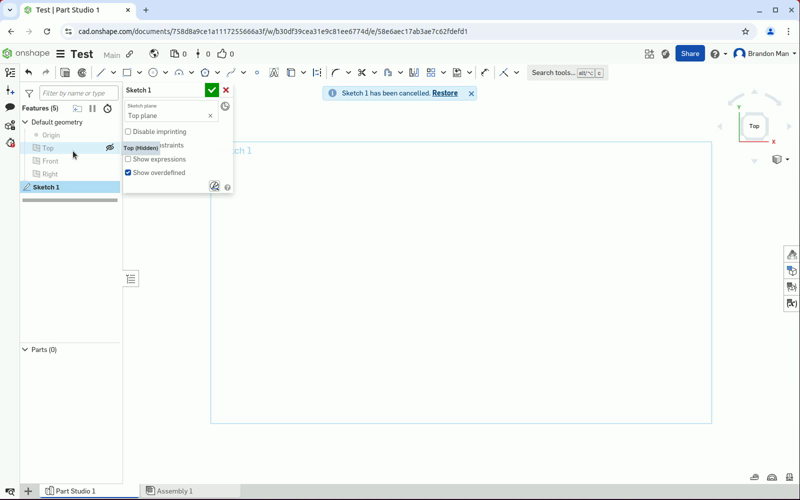
mouse_move(73, 352)
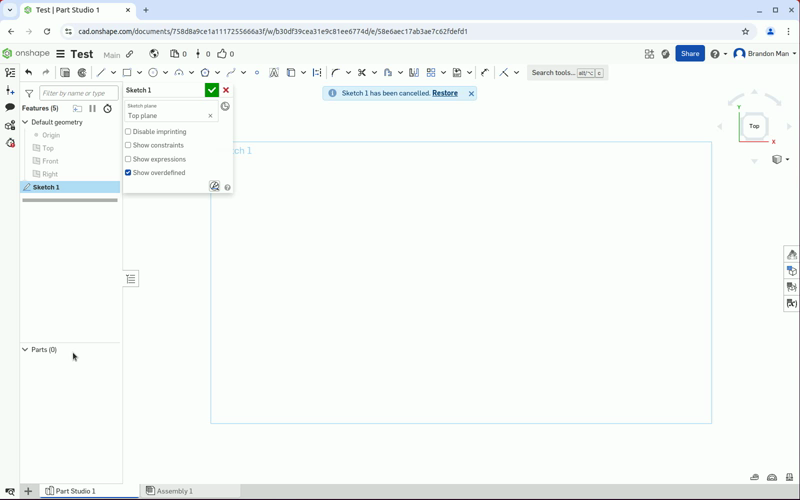
key(y)
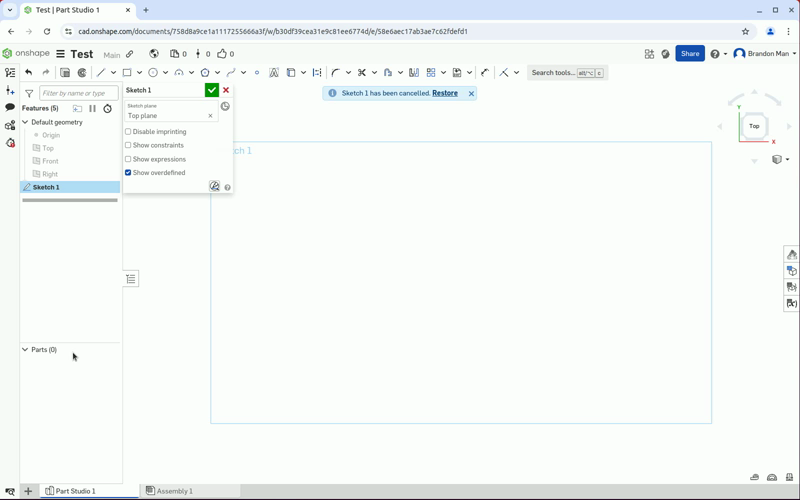
key(l)
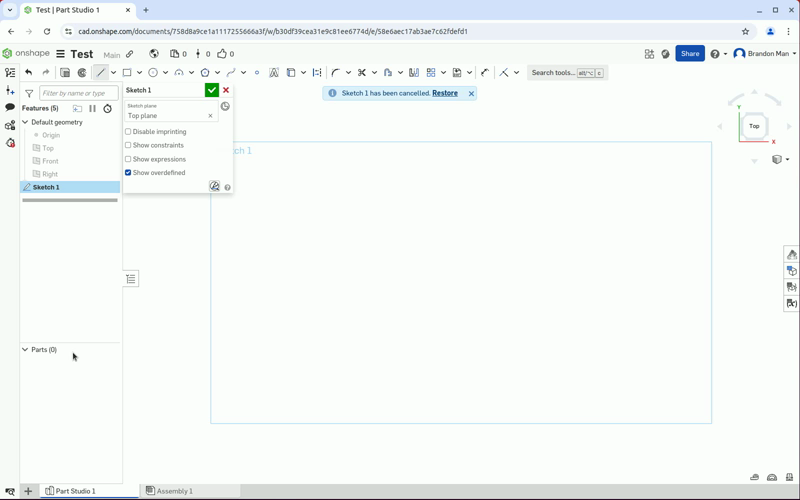
key_down(shift)
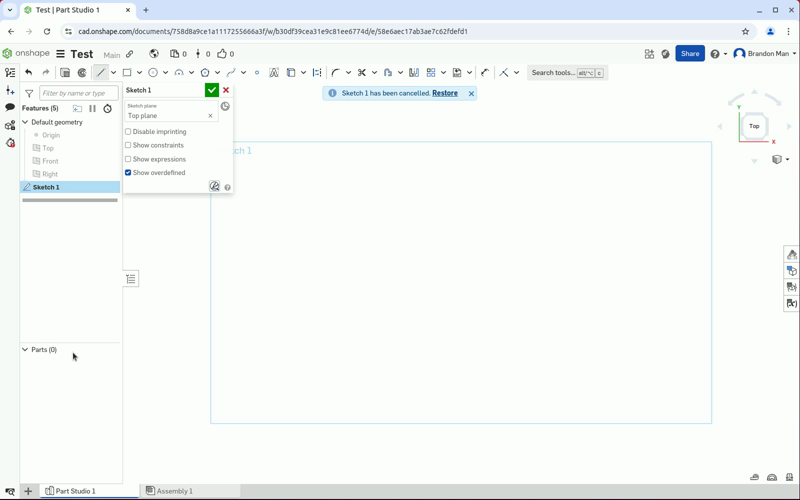
mouse_move(447, 285)
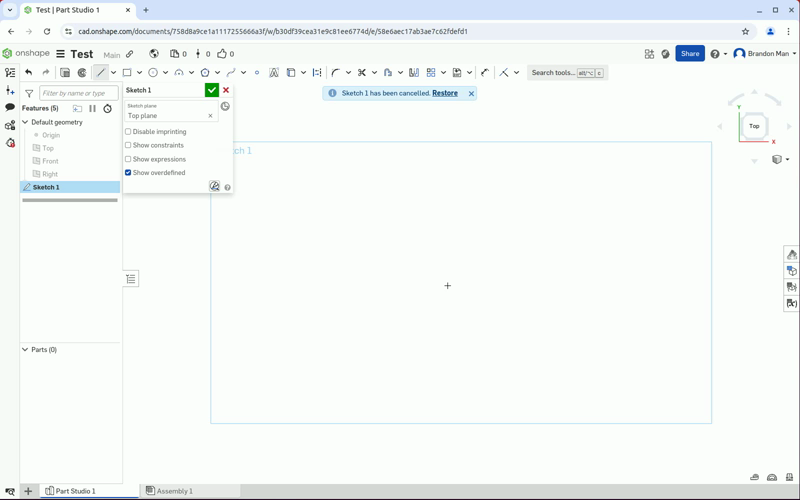
click(447, 285)
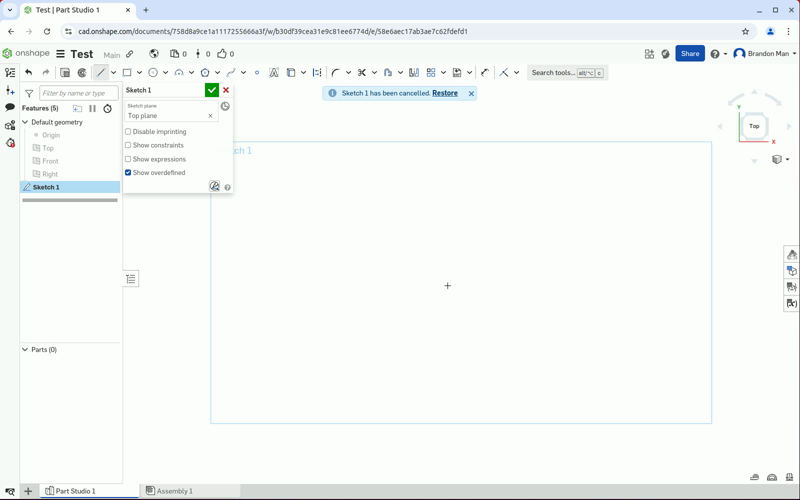
key_up(shift)
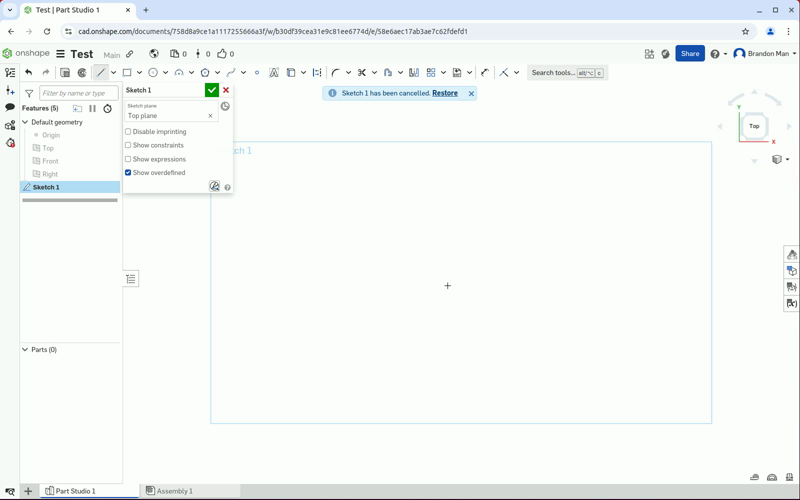
key_down(shift)
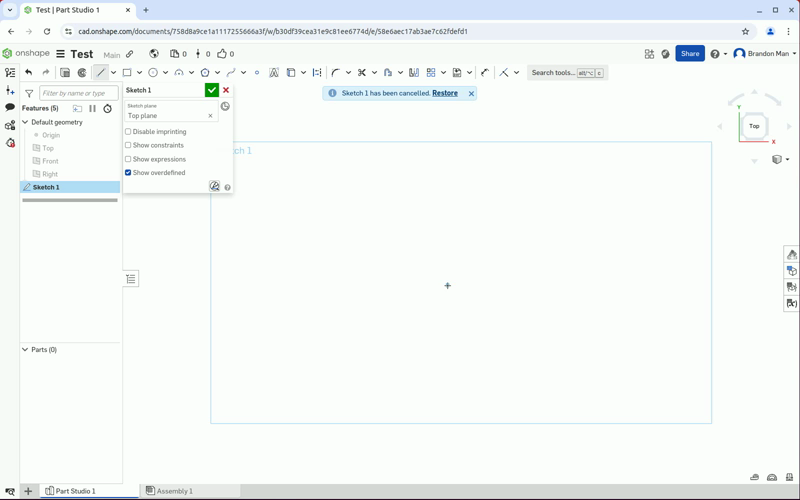
mouse_move(456, 395)
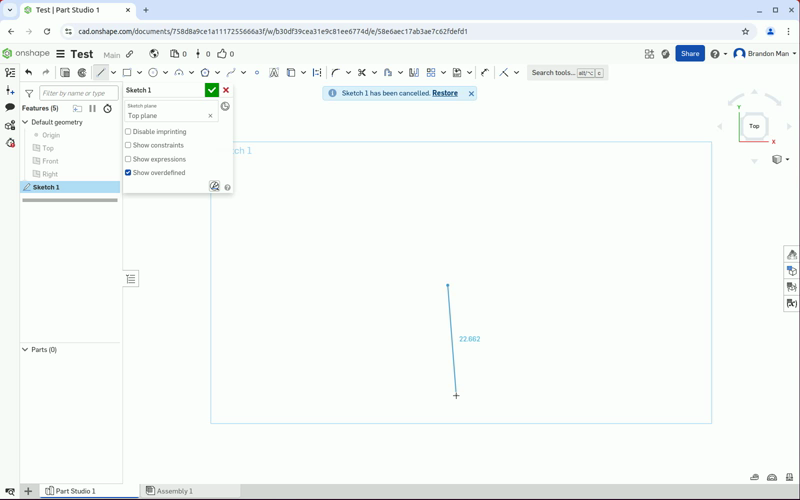
click(456, 395)
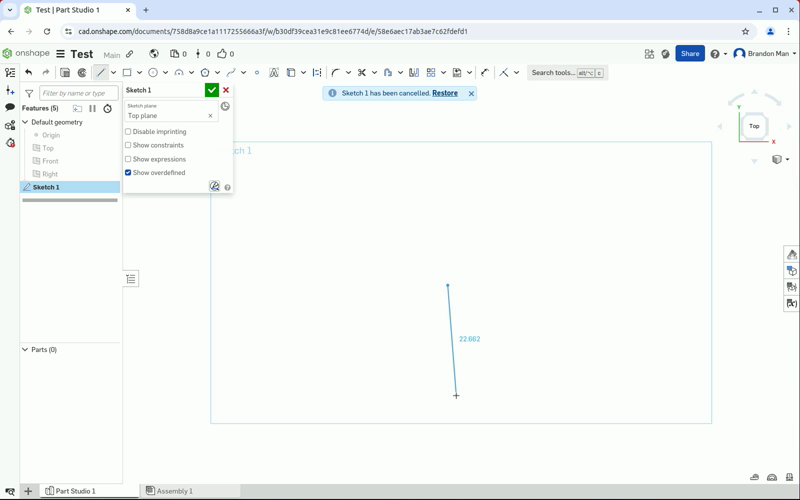
key_up(shift)
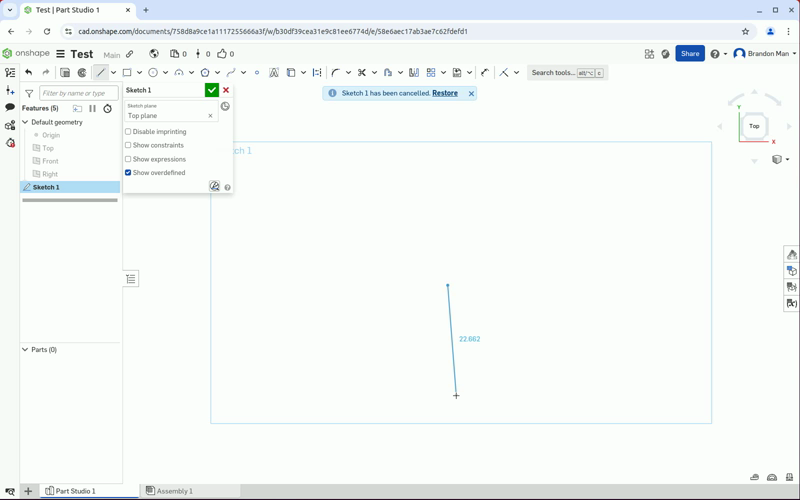
key_down(shift)
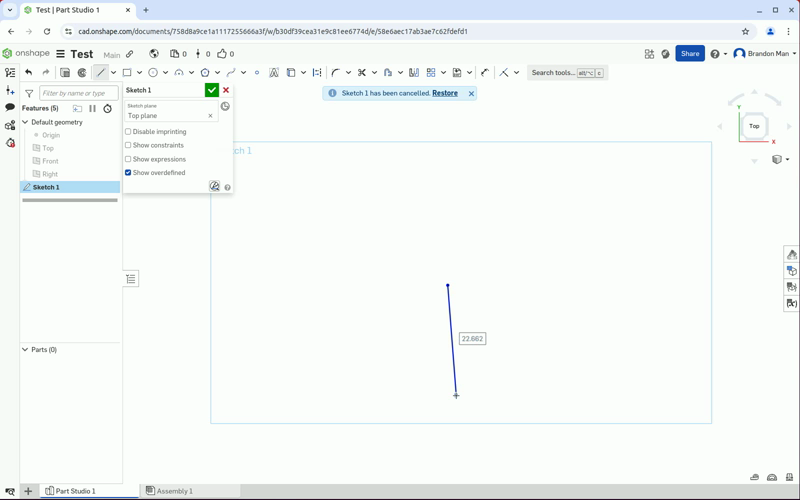
mouse_move(486, 395)
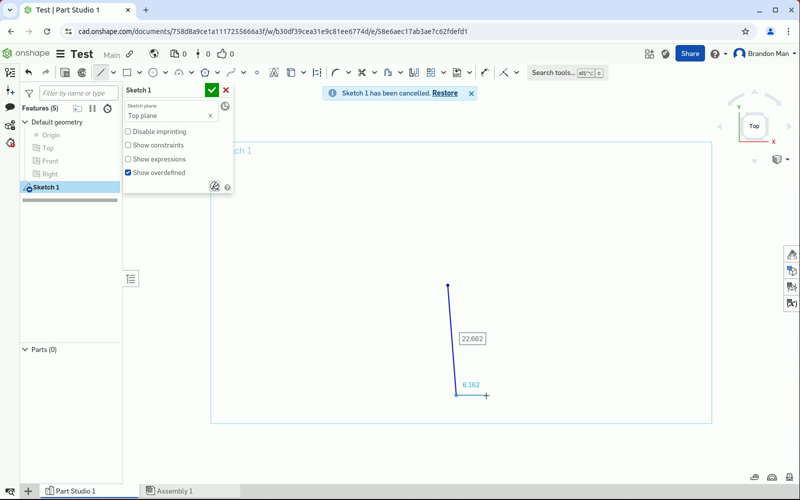
mouse_move(465, 395)
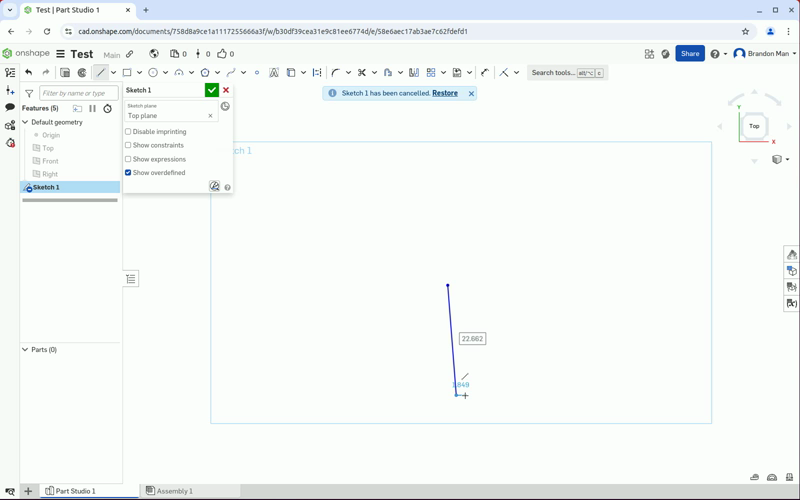
click(465, 395)
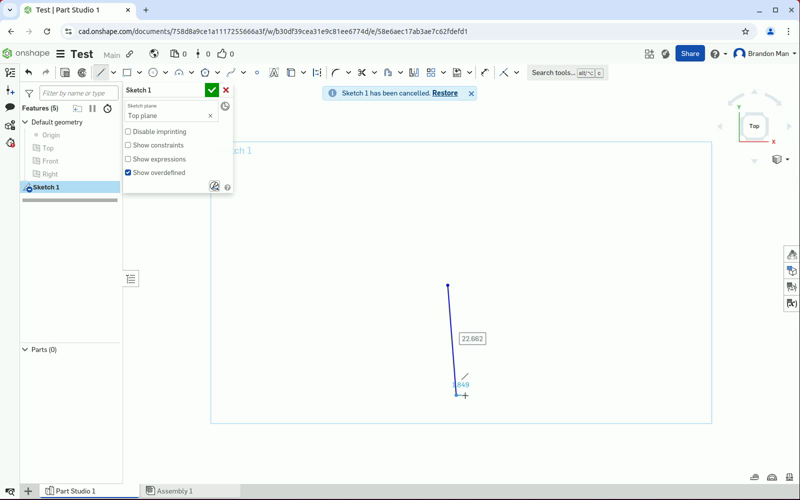
key_up(shift)
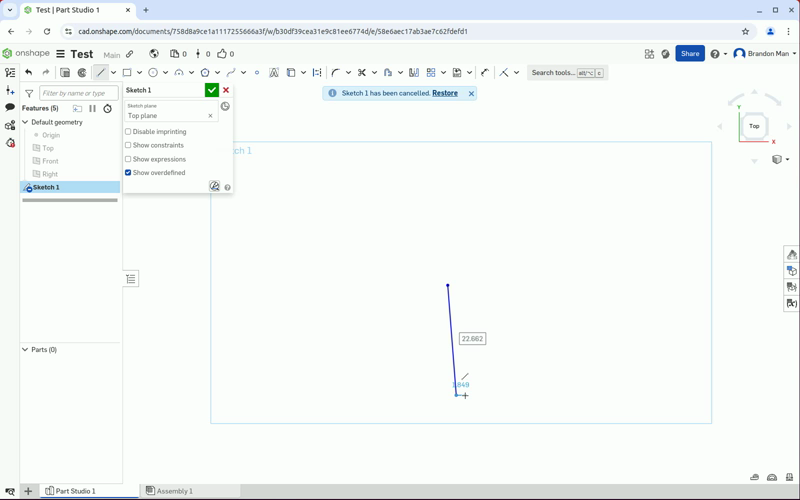
key_down(shift)
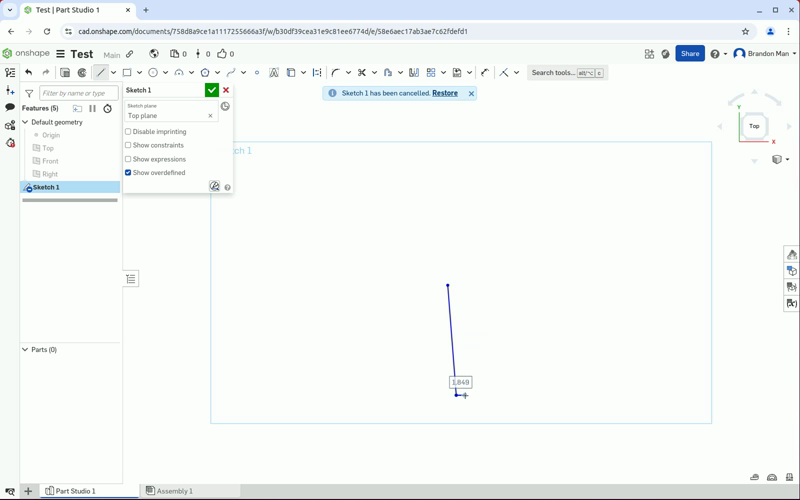
mouse_move(473, 284)
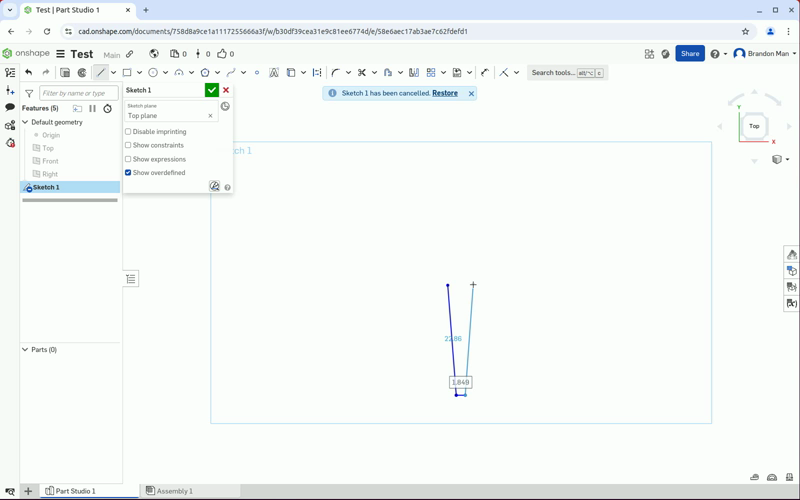
click(473, 284)
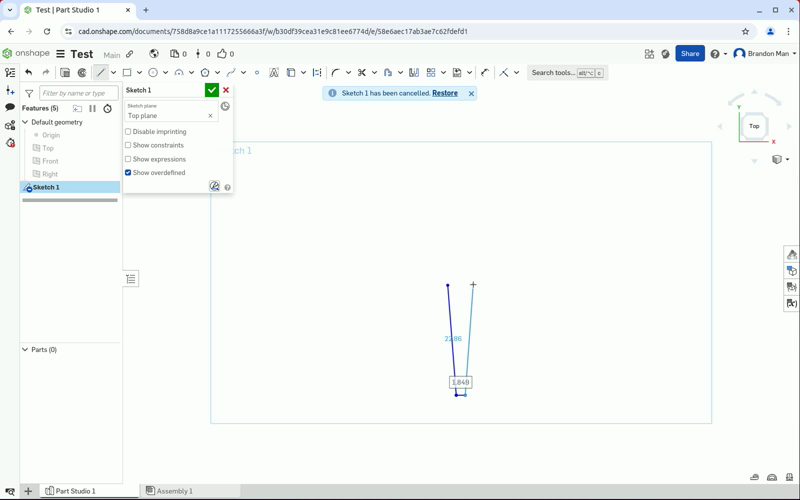
key_up(shift)
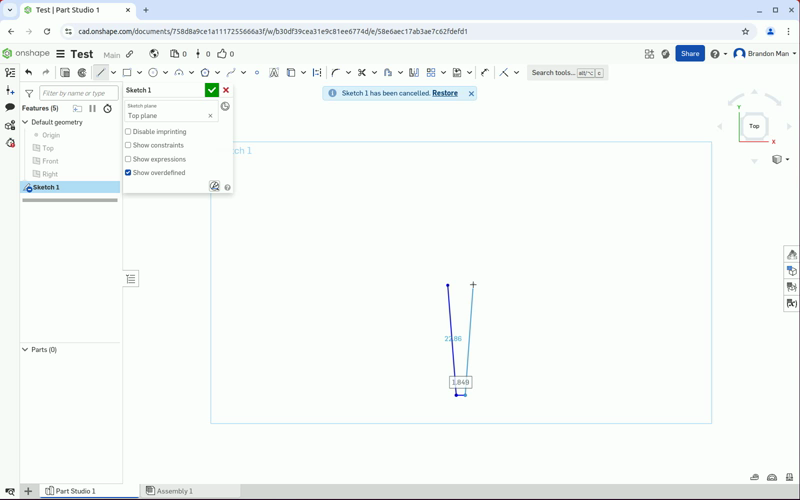
key(esc)
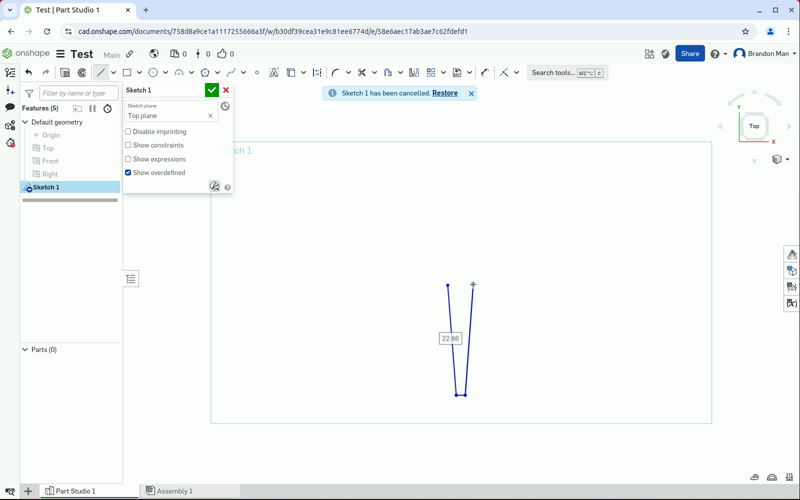
key(a)
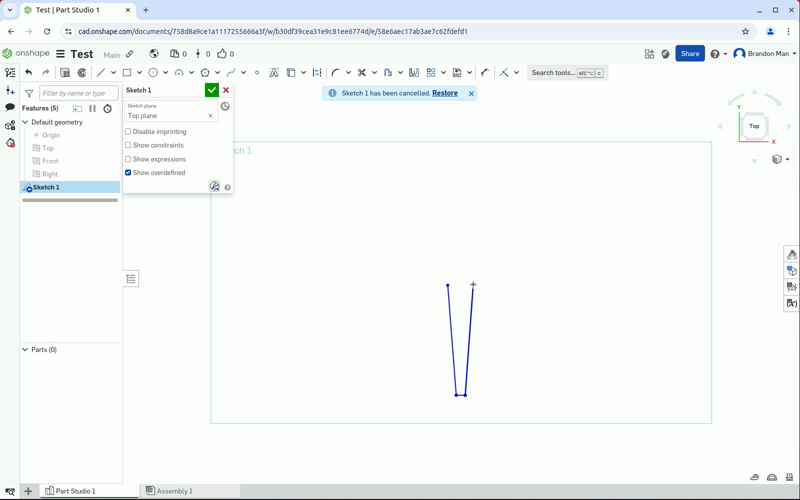
mouse_move(473, 284)
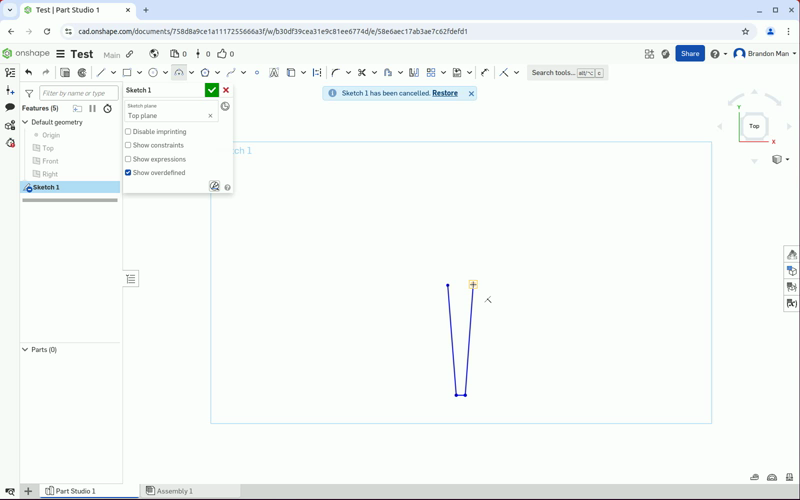
click(473, 284)
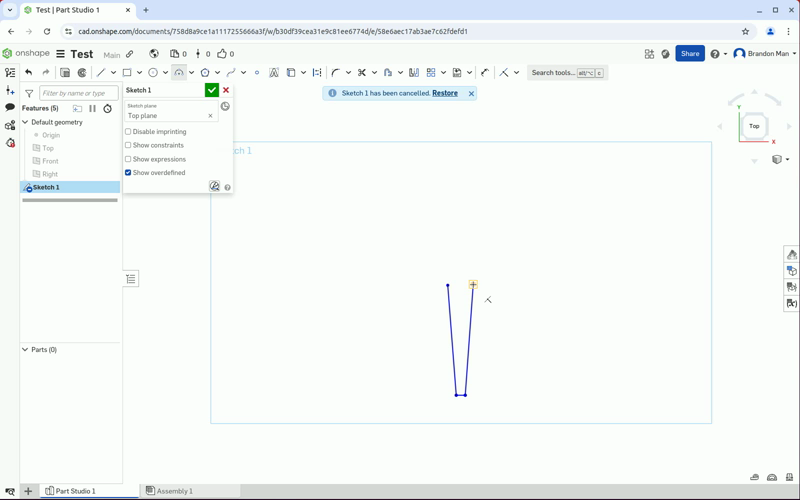
mouse_move(447, 285)
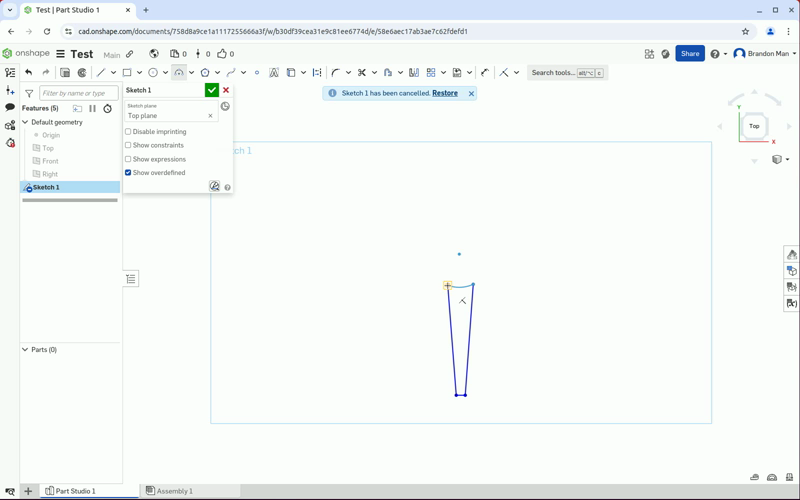
click(447, 285)
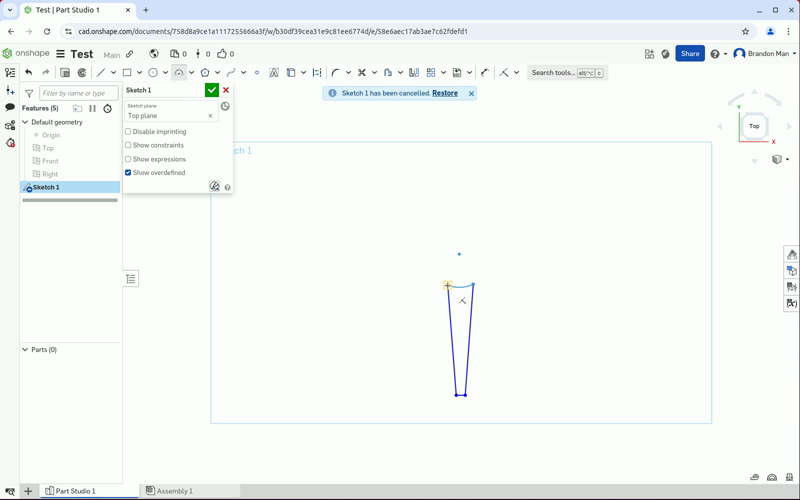
key_down(shift)
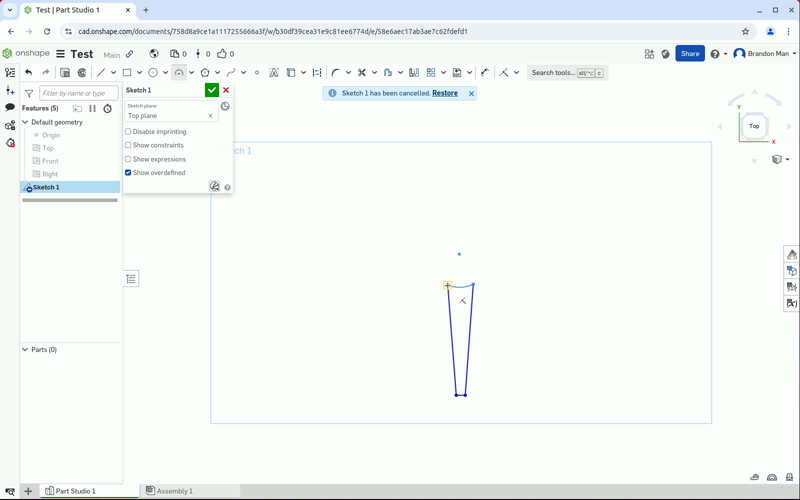
mouse_move(461, 296)
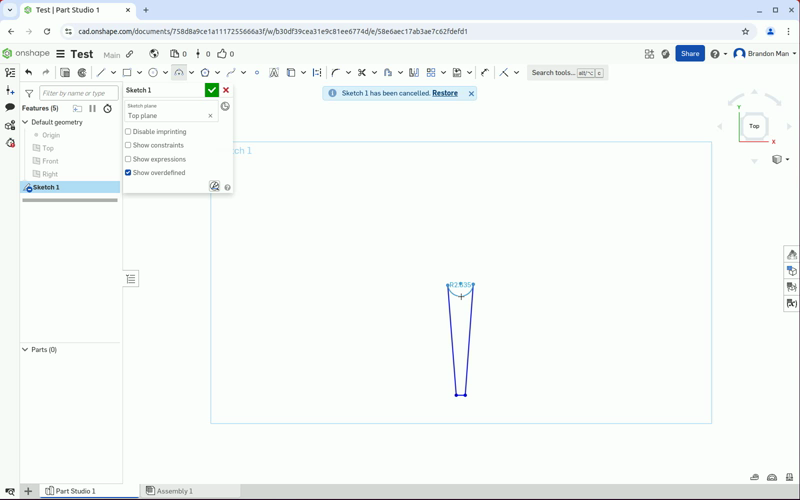
click(461, 296)
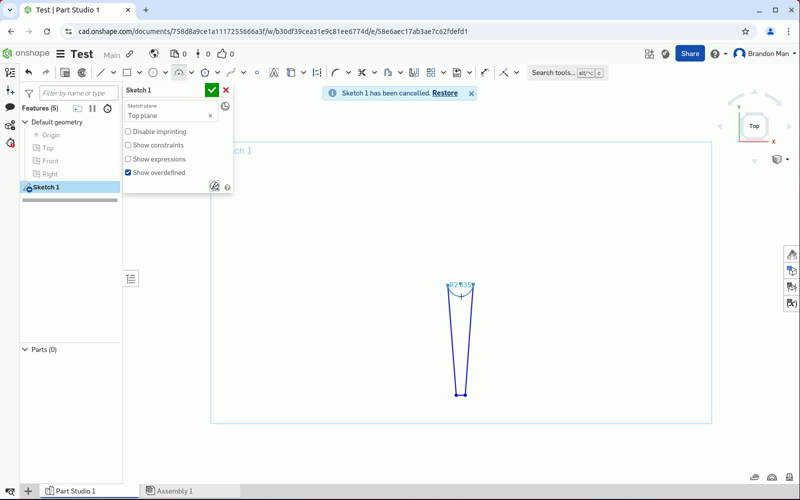
key_up(shift)
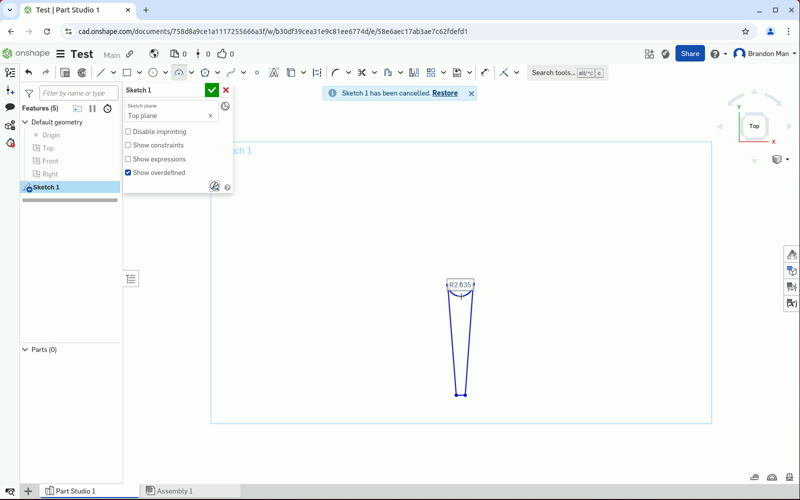
key(esc)
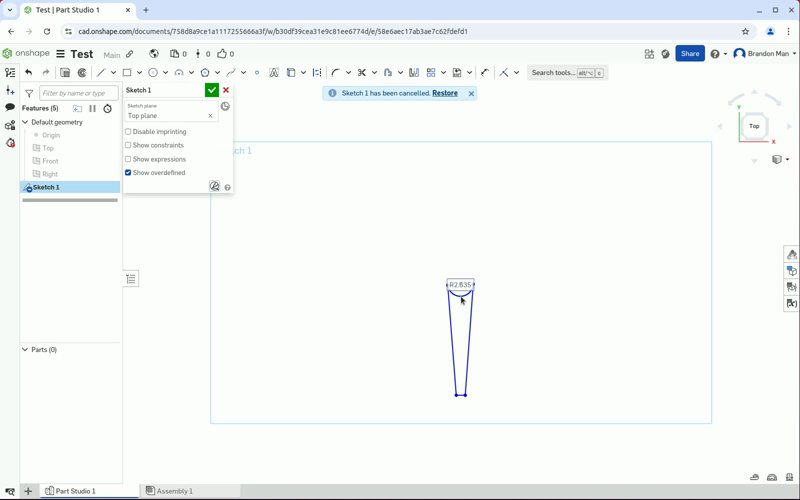
mouse_move(458, 328)
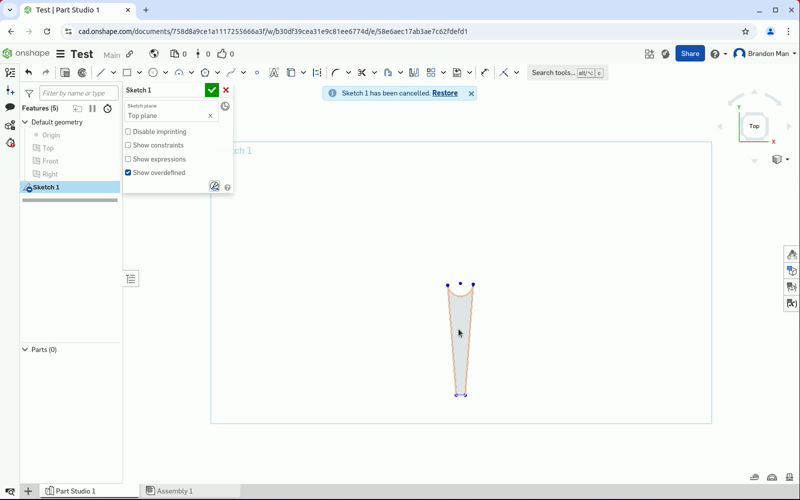
scroll(6)
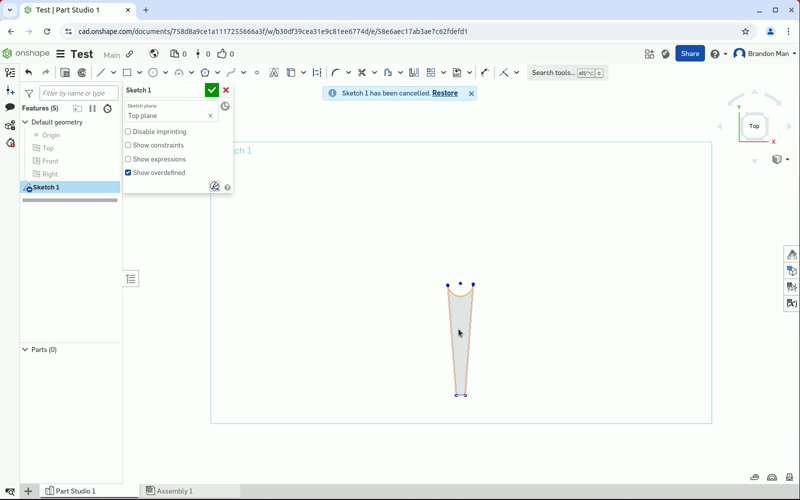
scroll(6)
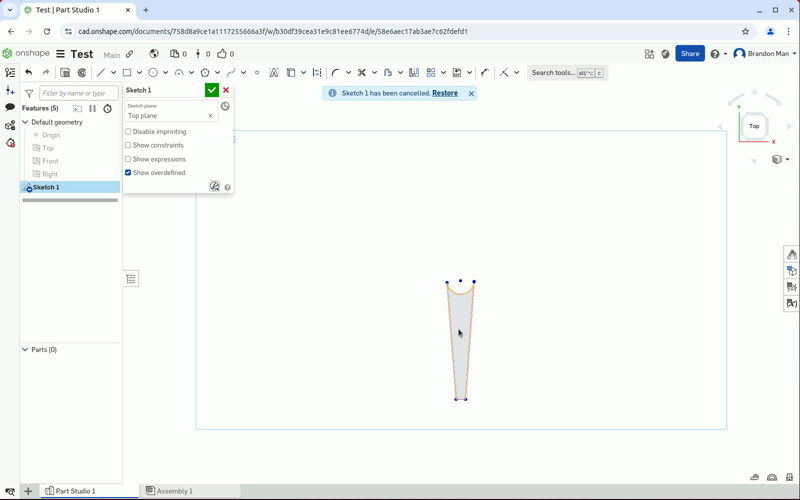
scroll(6)
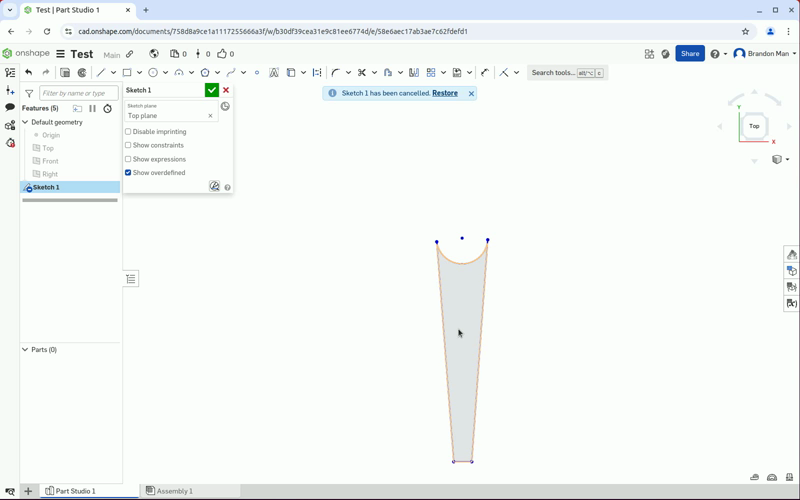
scroll(6)
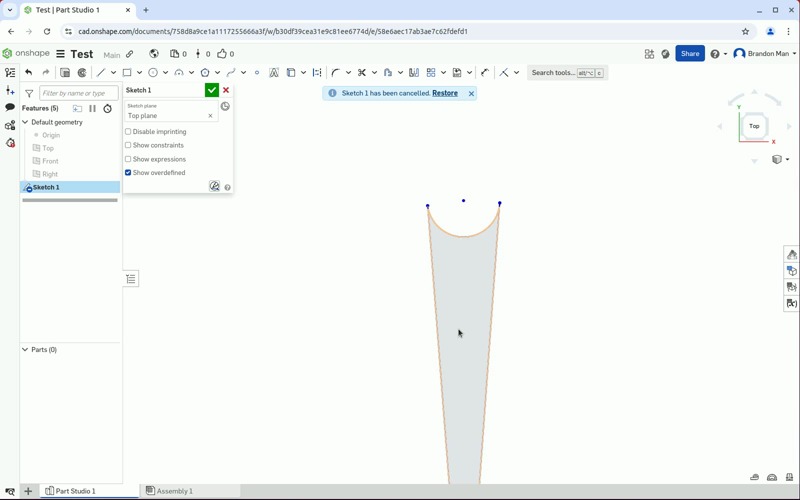
scroll(6)
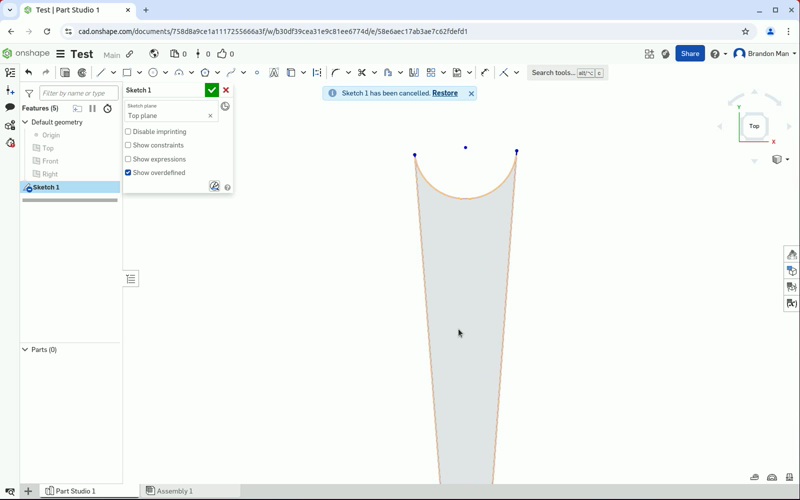
scroll(6)
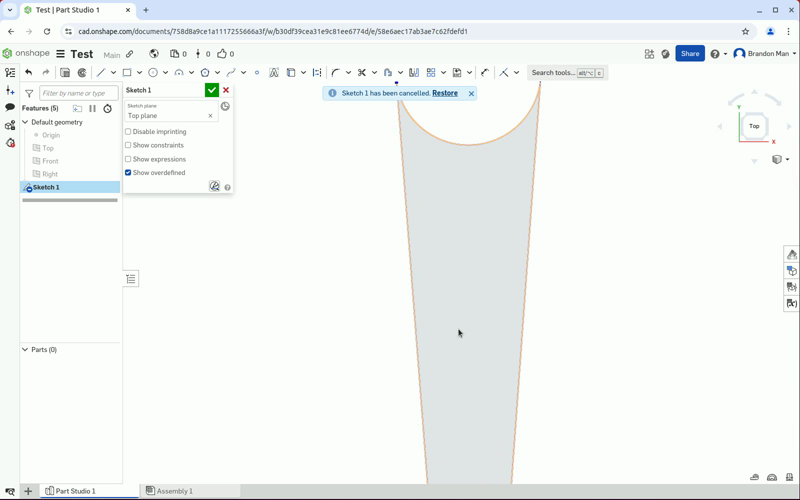
scroll(6)
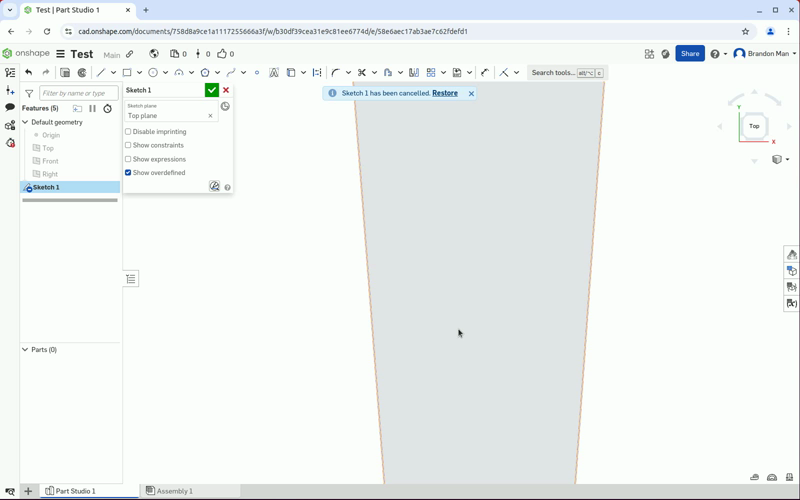
click(458, 328)
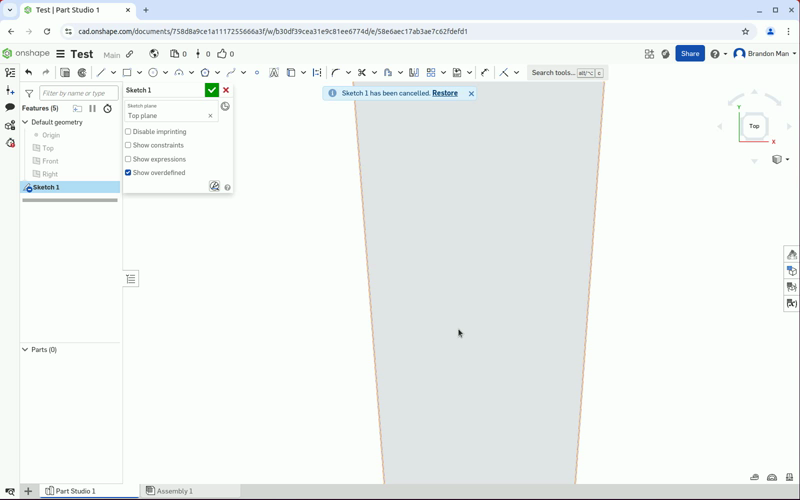
scroll(-6)
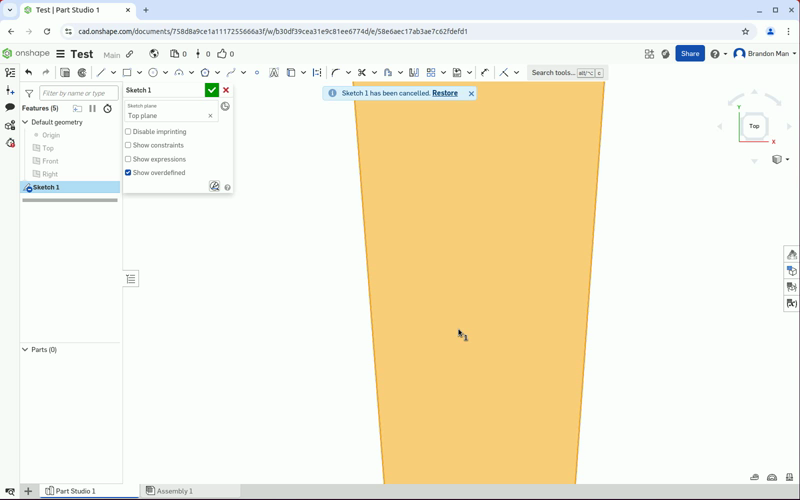
scroll(-6)
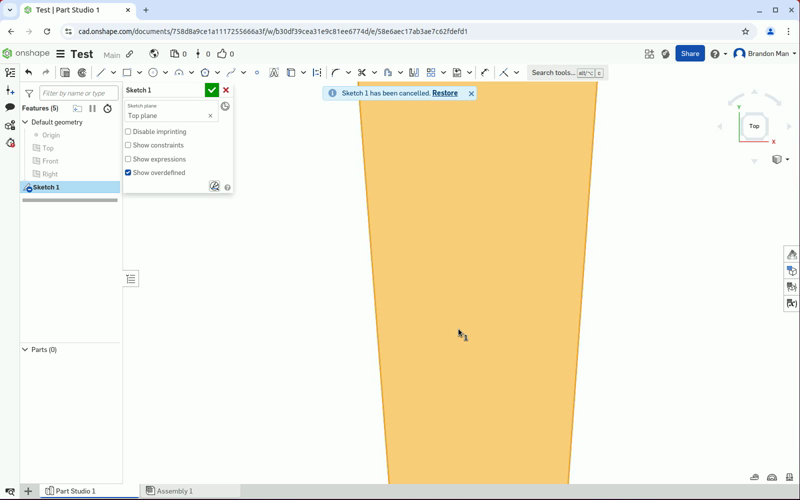
scroll(-6)
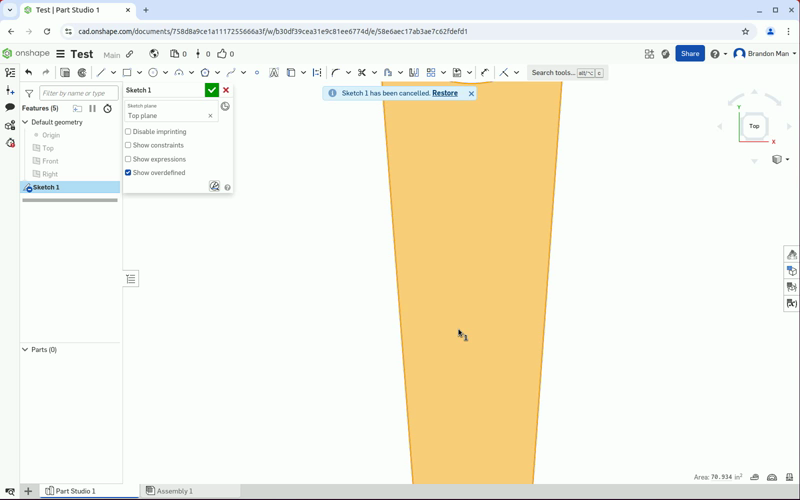
scroll(-6)
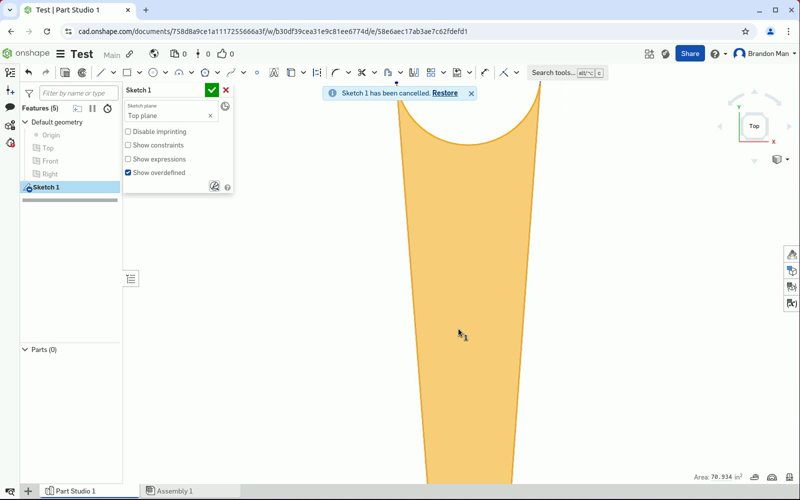
scroll(-6)
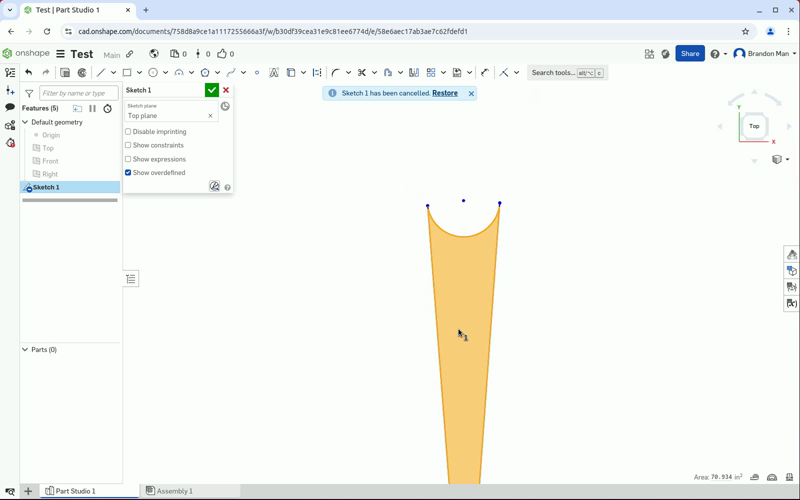
scroll(-6)
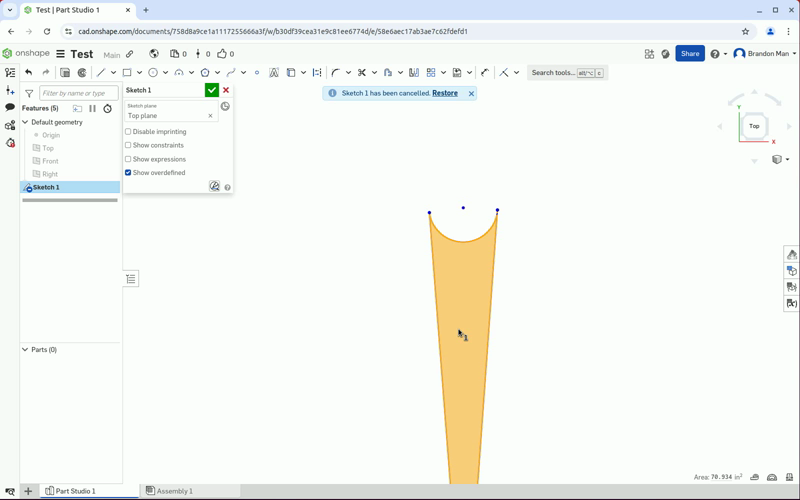
scroll(-6)
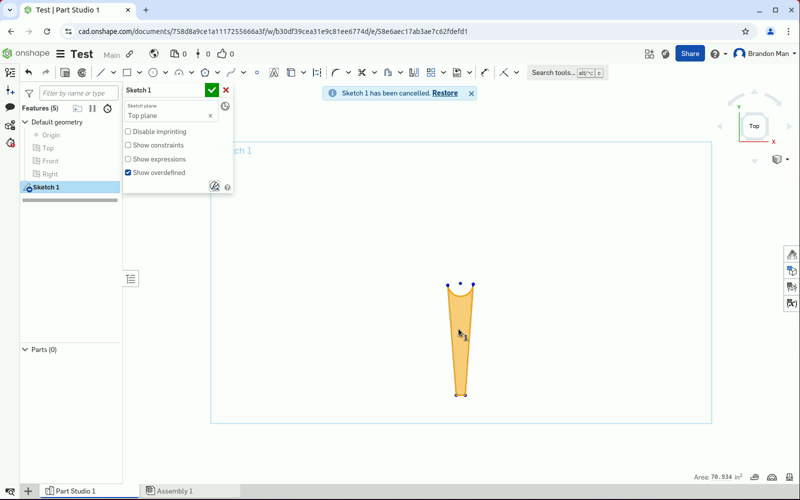
mouse_move(73, 352)
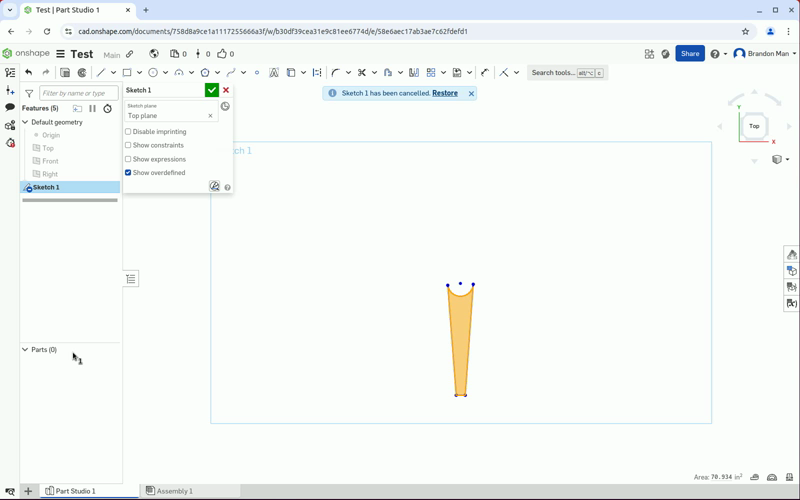
key(shift+y)
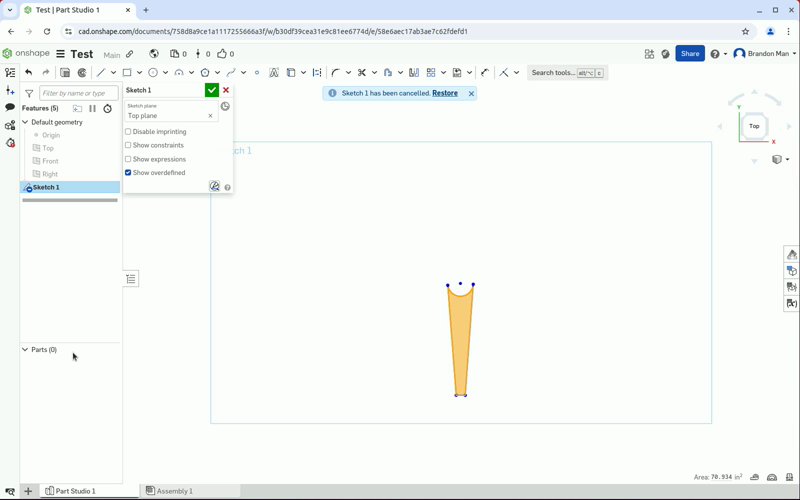
key(shift+e)
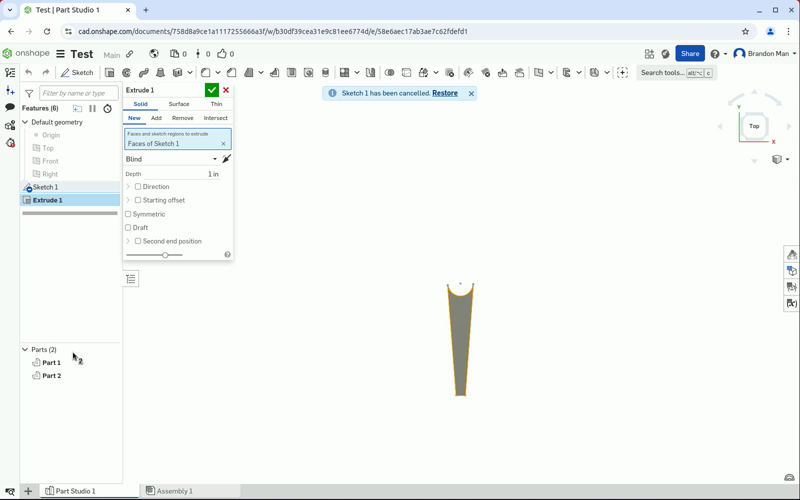
mouse_move(143, 106)
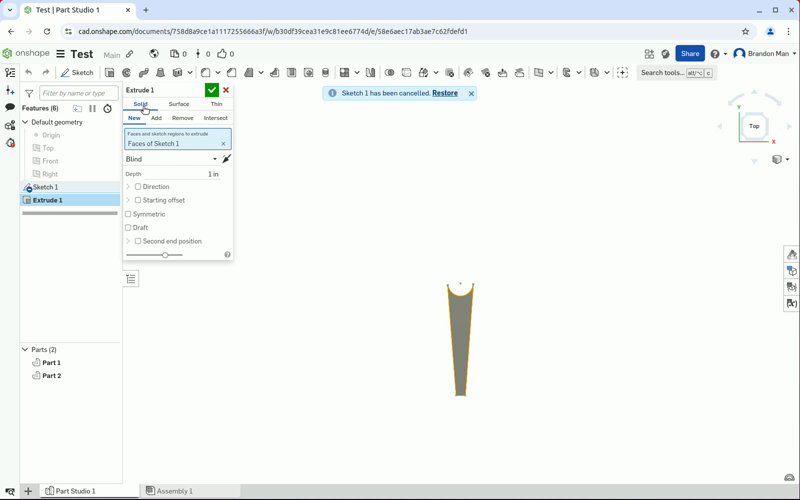
click(143, 106)
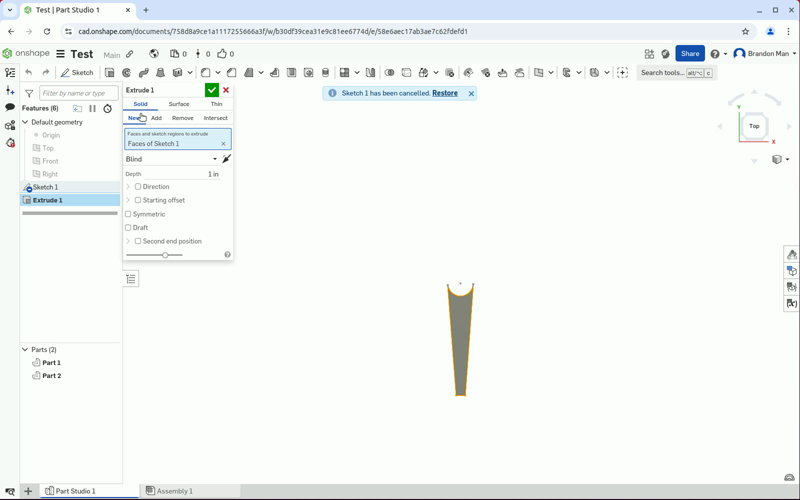
mouse_move(137, 120)
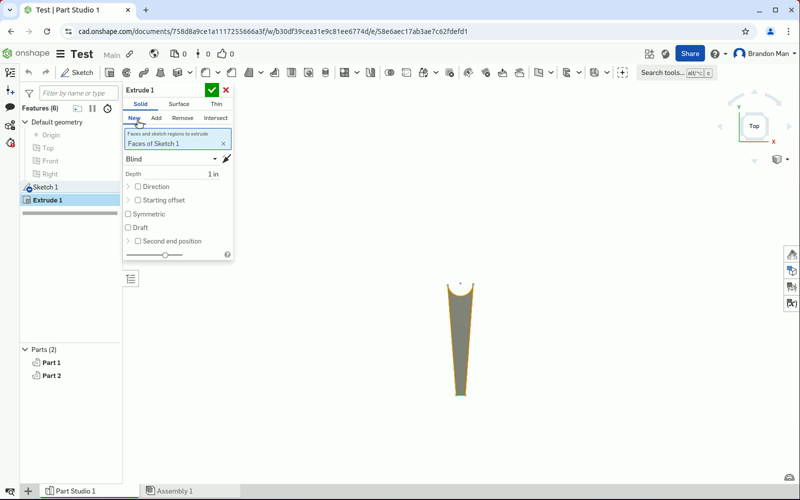
click(137, 120)
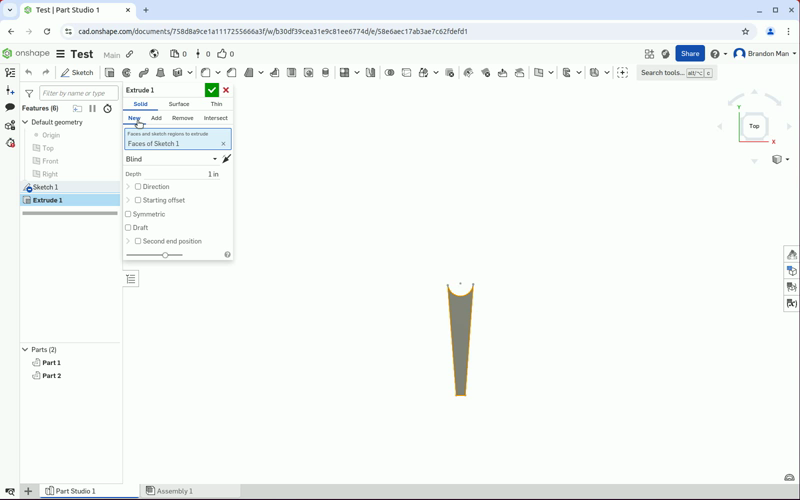
key(tab, 4)
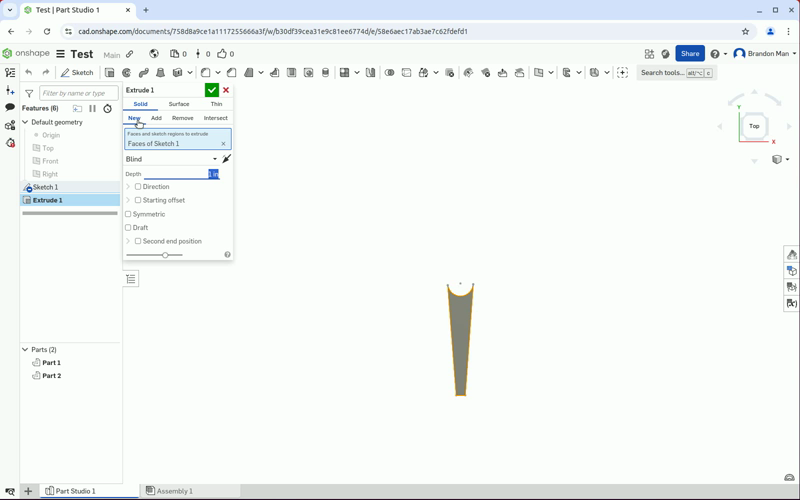
text(2.889)
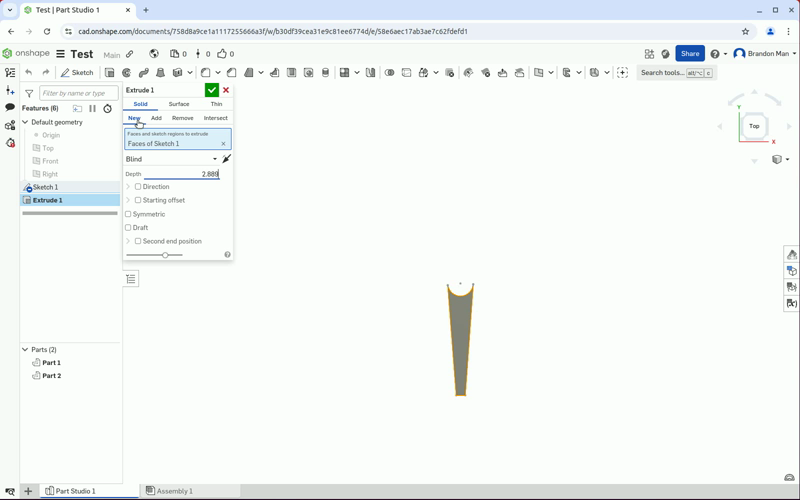
key(enter)
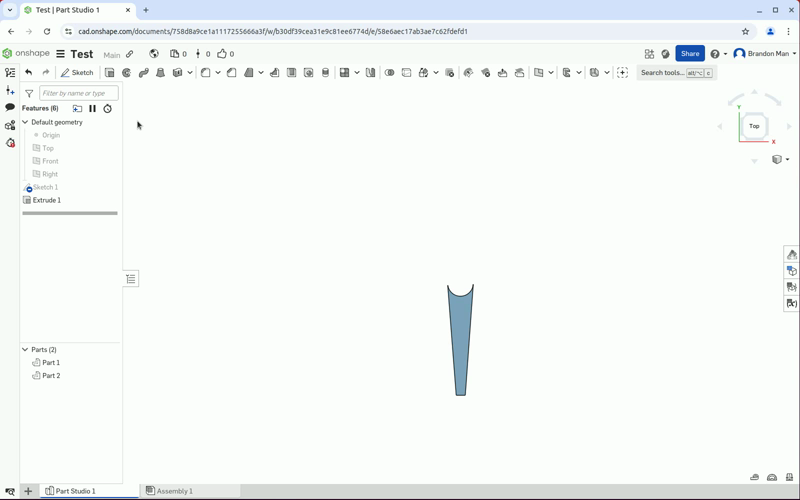
key(shift+h)
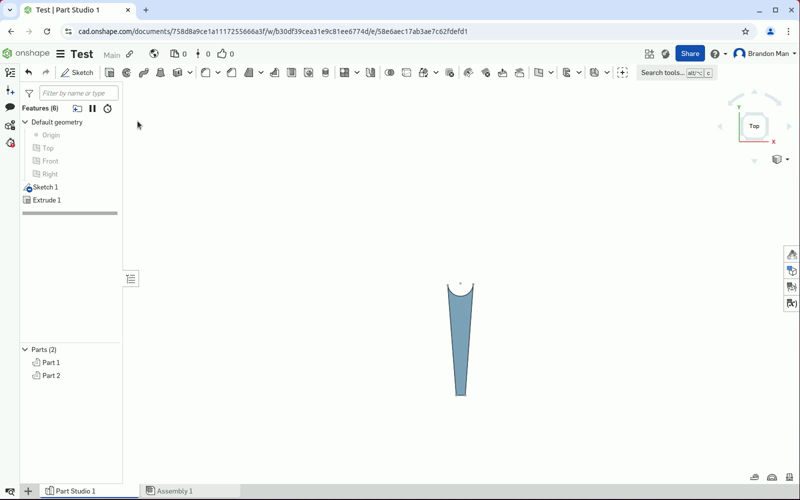
key(shift+h)
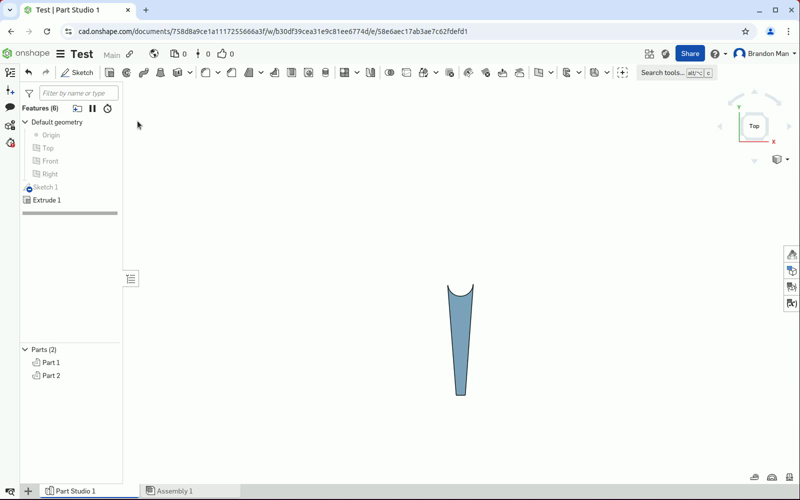
mouse_move(73, 189)
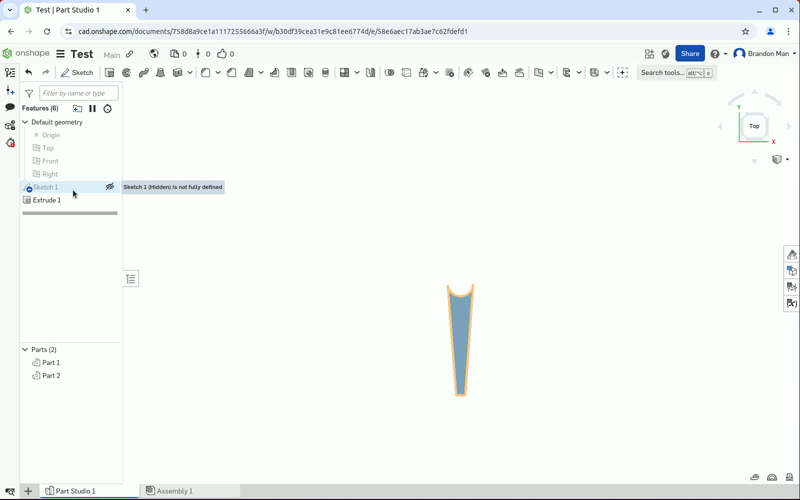
click(73, 189)
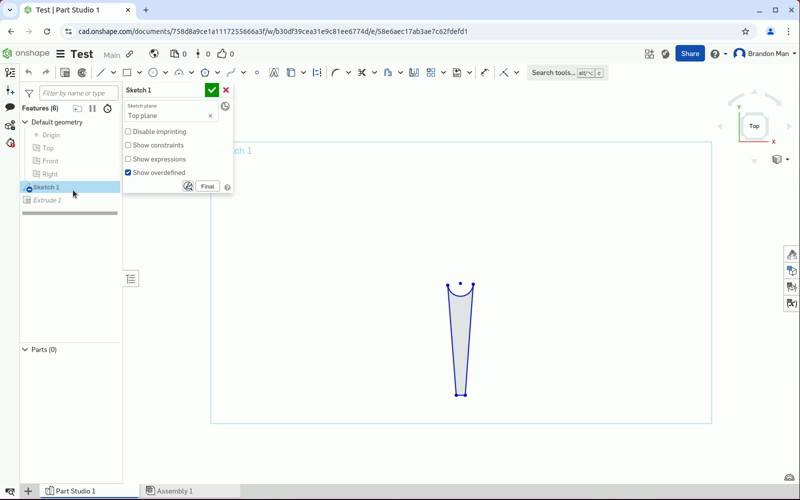
mouse_move(229, 92)
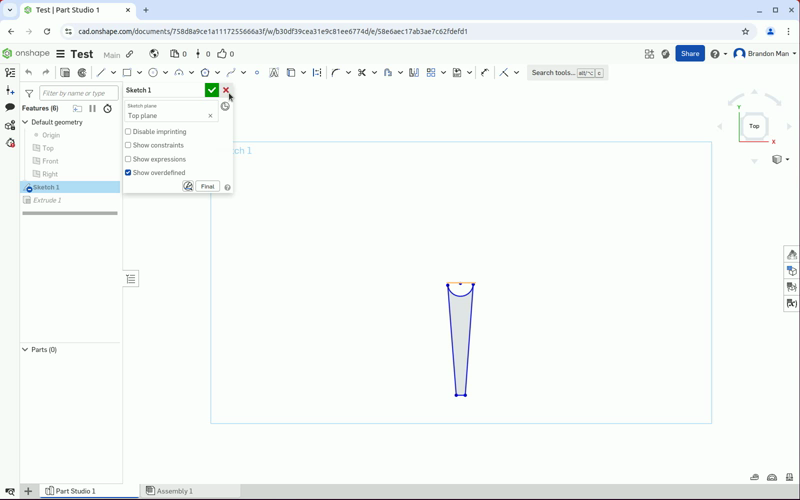
click(229, 92)
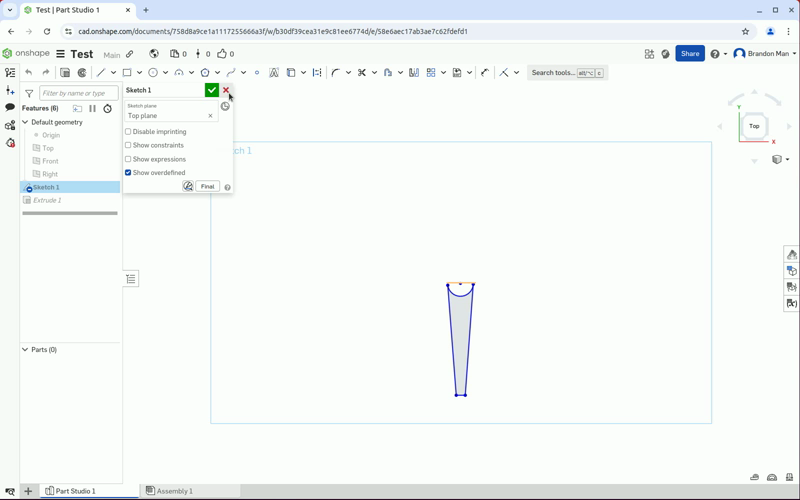
key(shift+s)
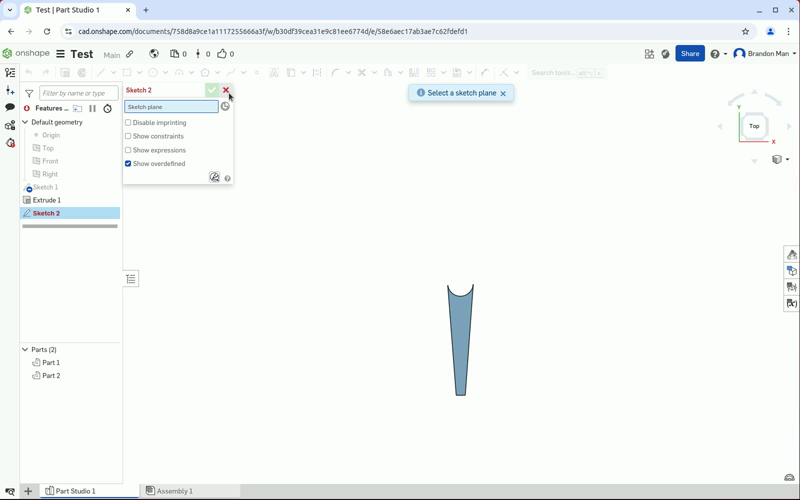
mouse_move(73, 150)
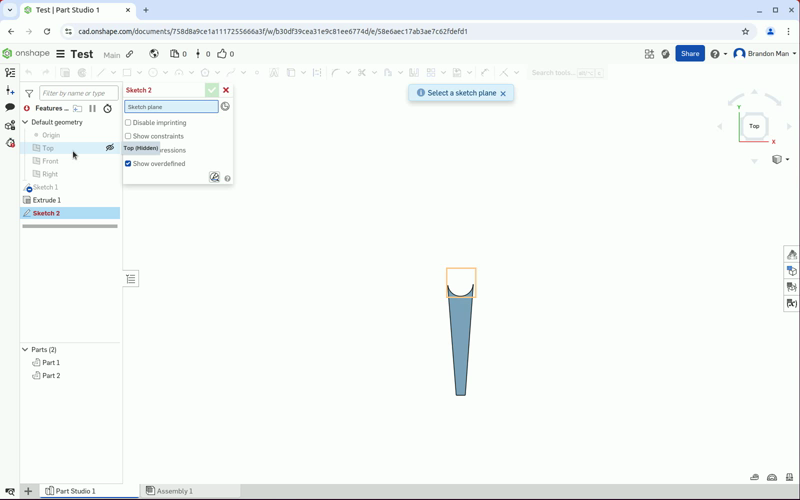
click(73, 150)
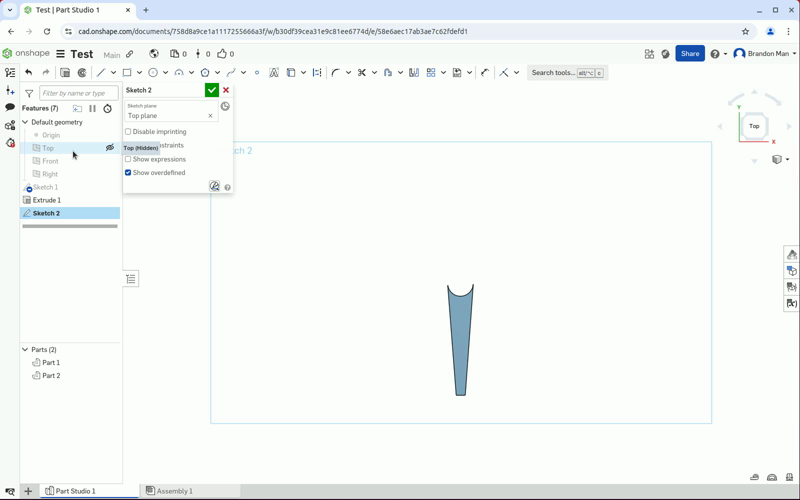
mouse_move(73, 352)
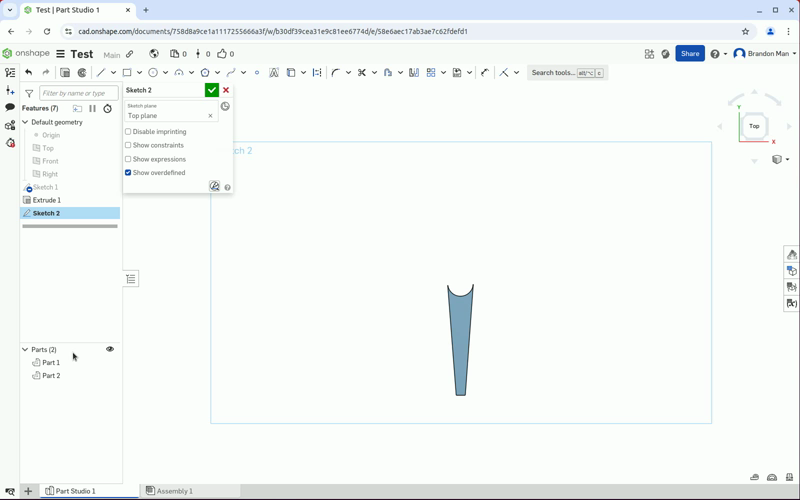
key(y)
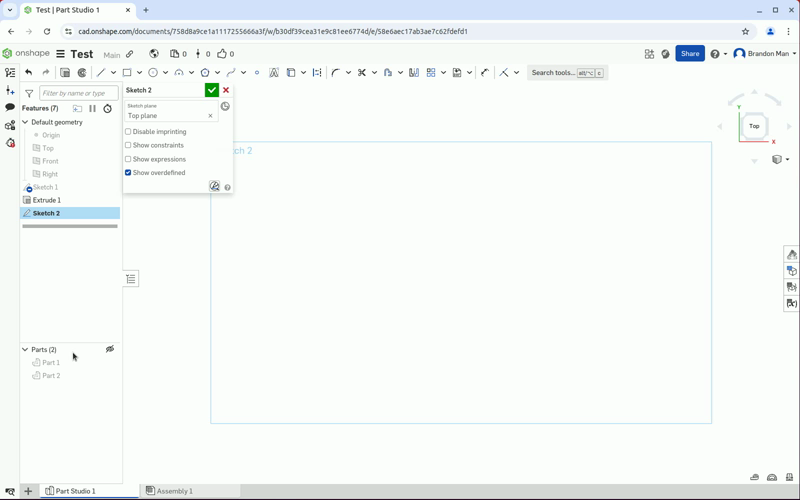
key(l)
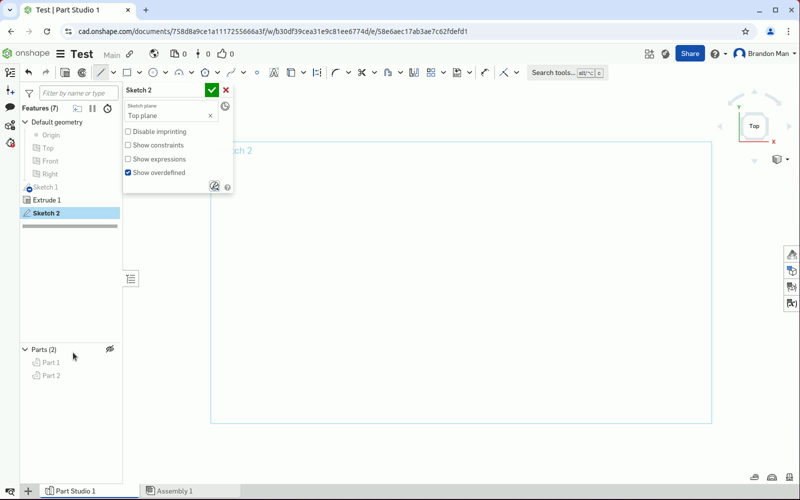
key_down(shift)
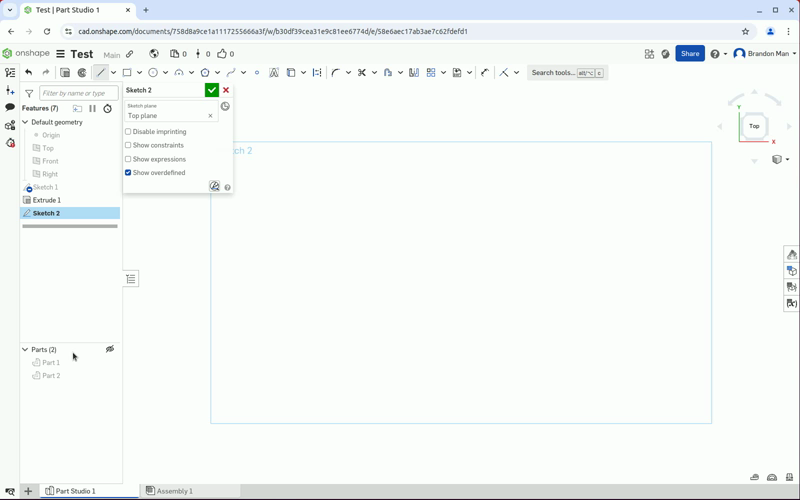
mouse_move(447, 282)
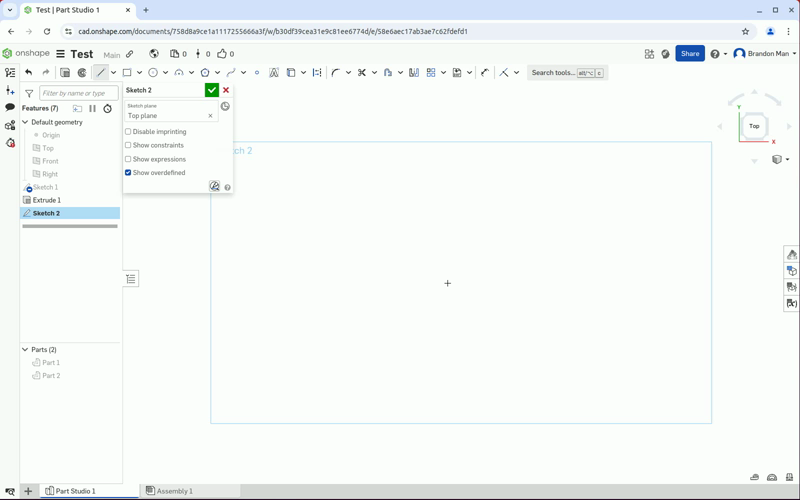
click(447, 282)
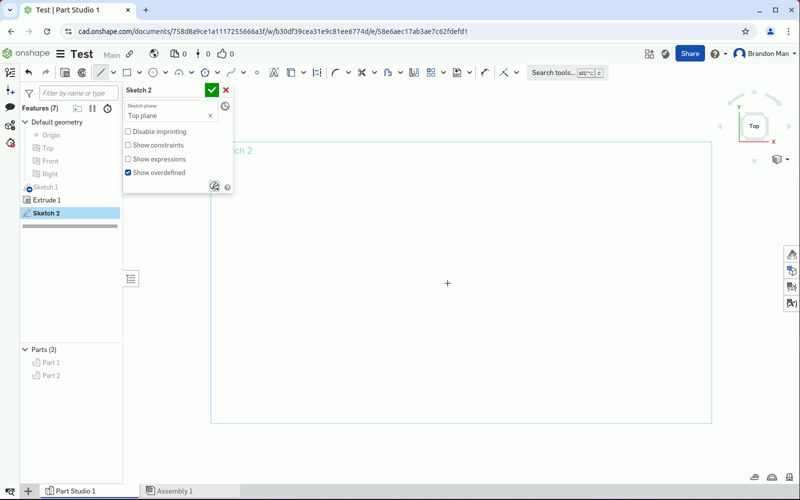
key_up(shift)
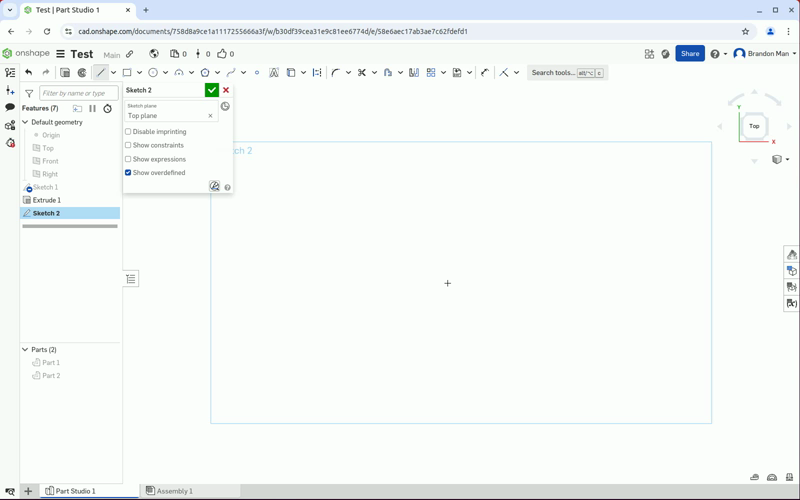
key_down(shift)
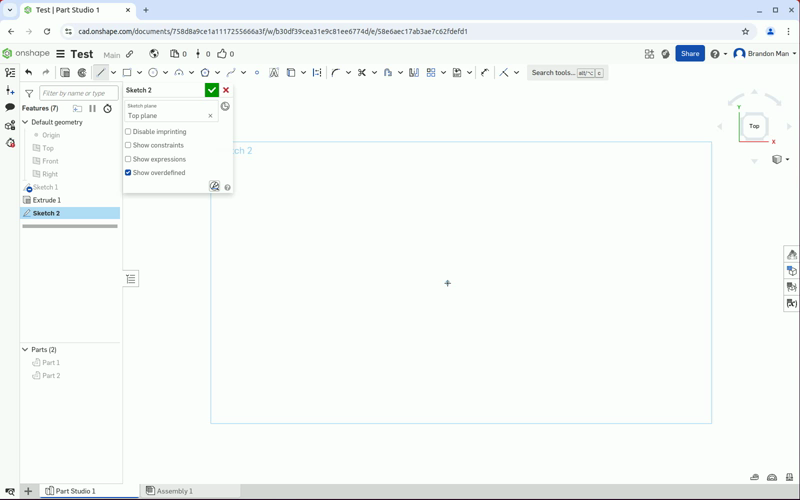
mouse_move(477, 282)
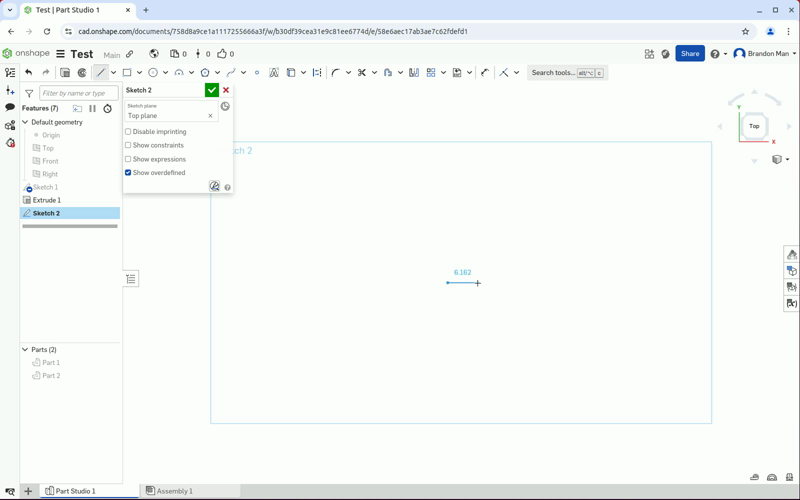
mouse_move(448, 285)
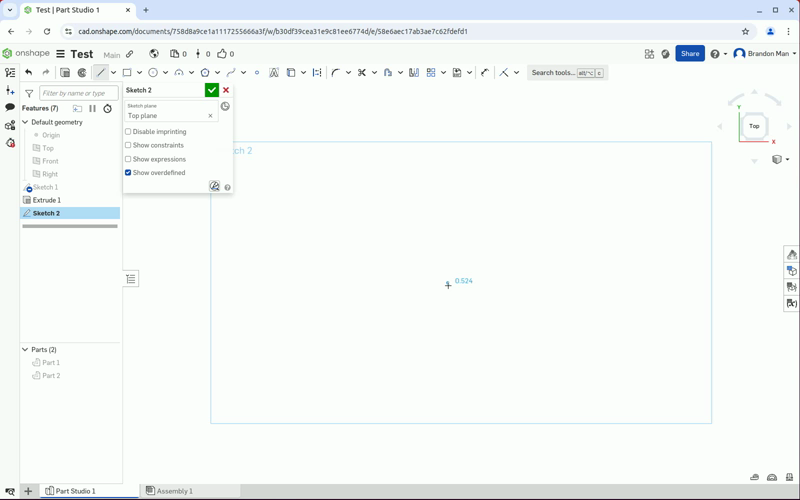
scroll(6)
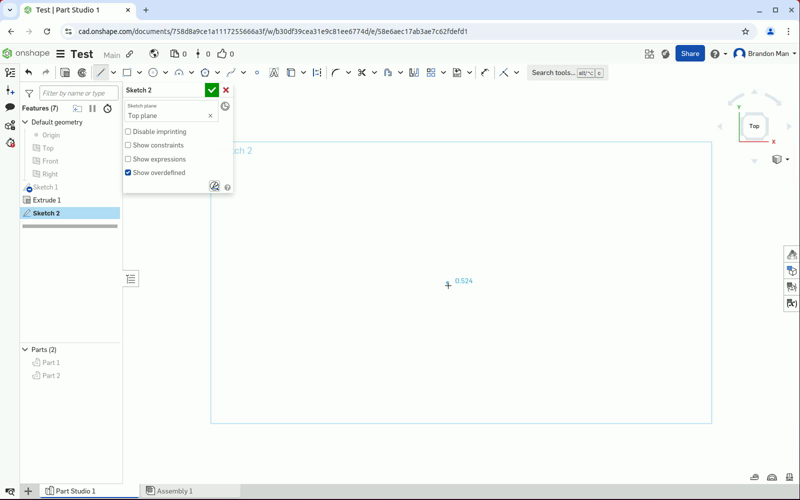
scroll(6)
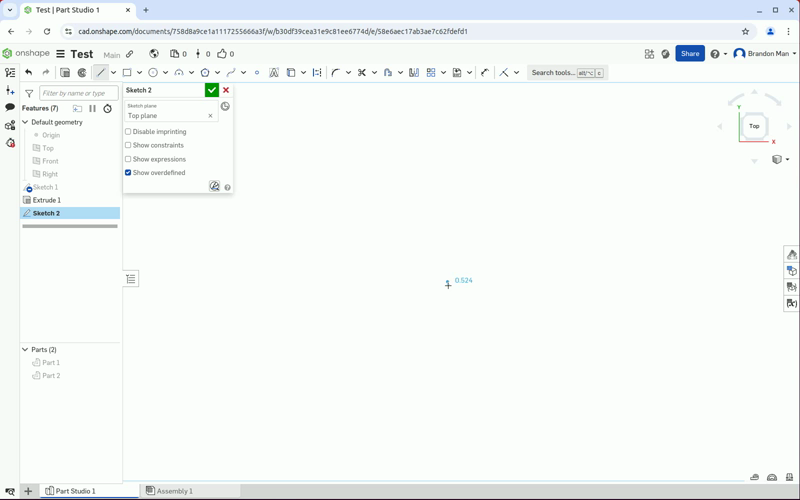
scroll(6)
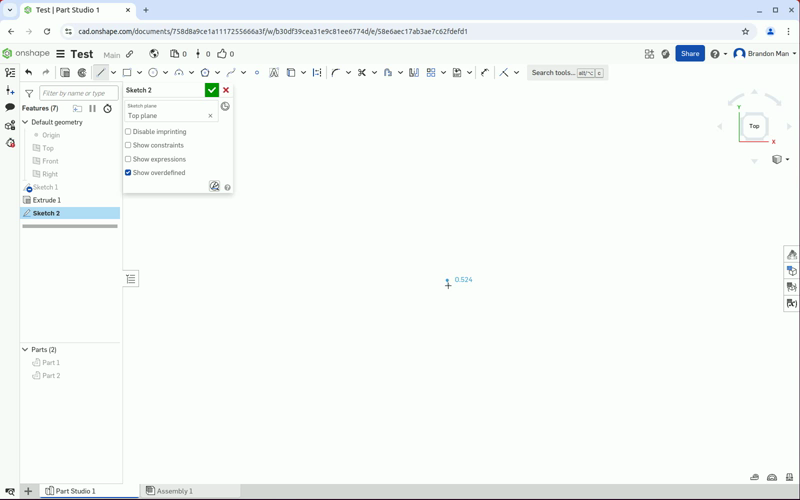
scroll(6)
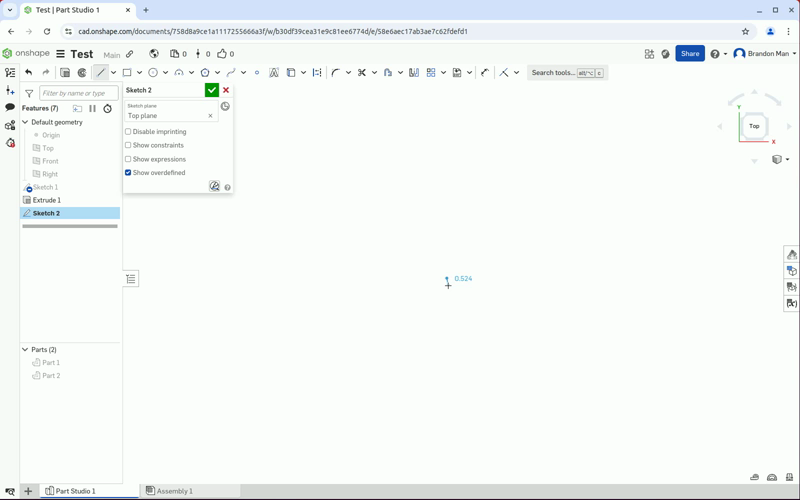
scroll(6)
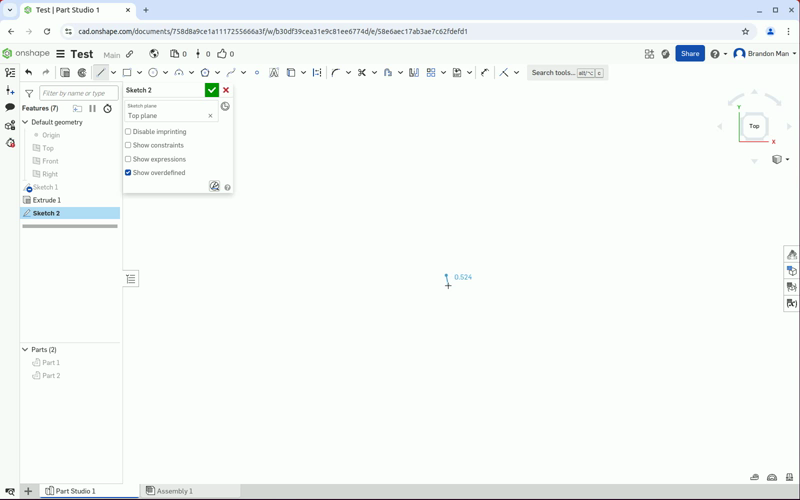
scroll(6)
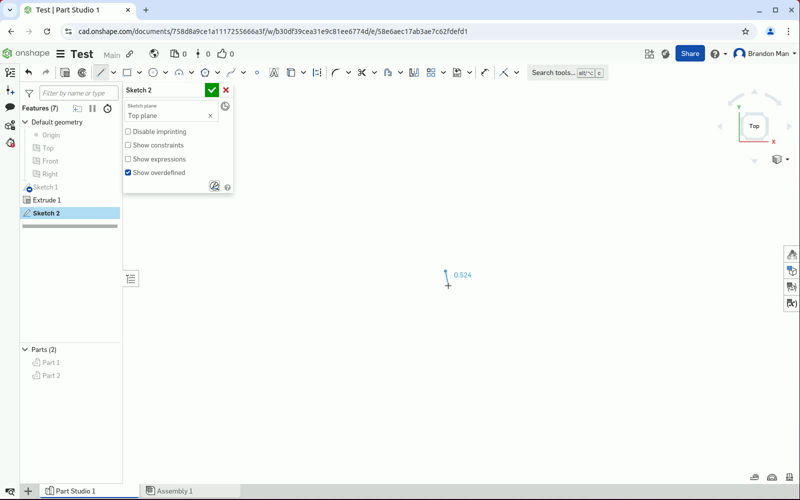
scroll(6)
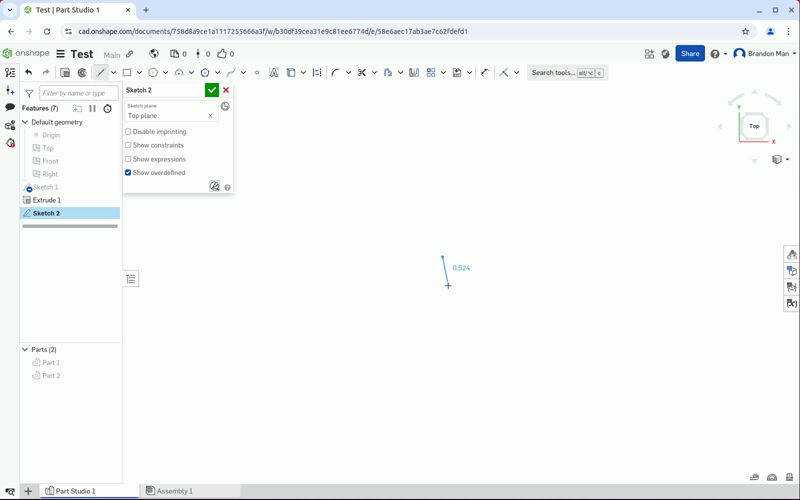
click(448, 285)
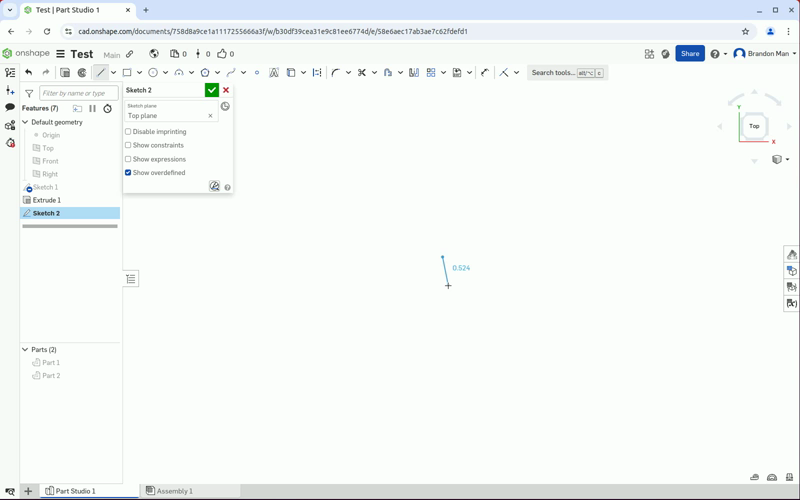
scroll(-6)
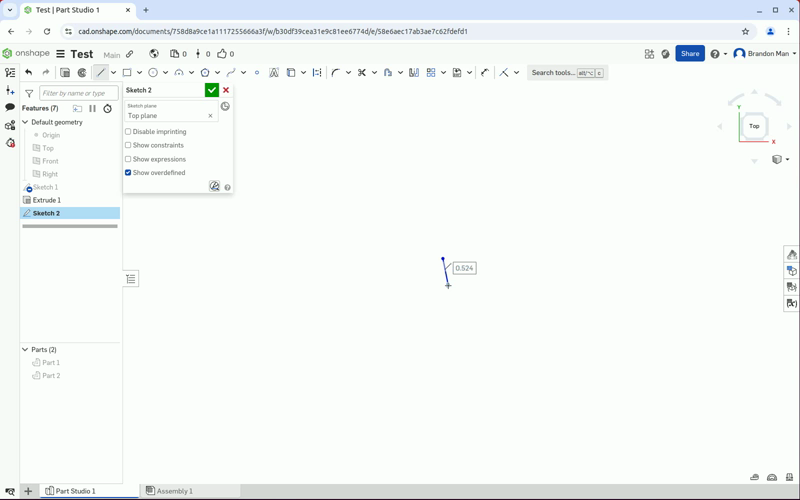
scroll(-6)
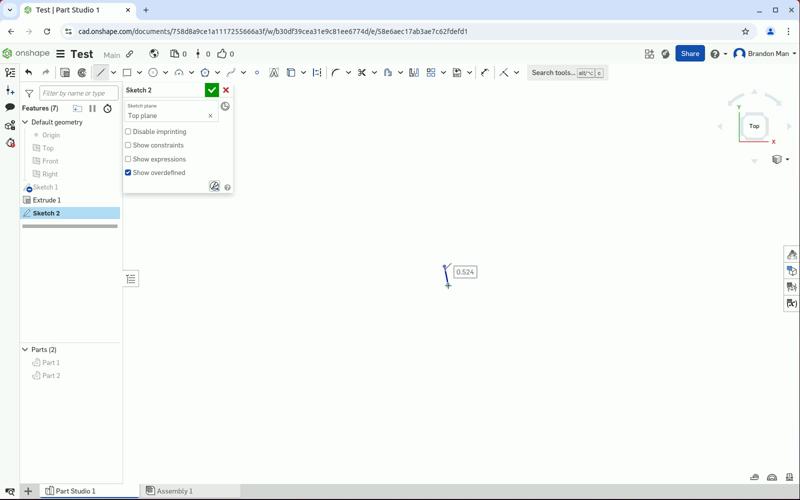
scroll(-6)
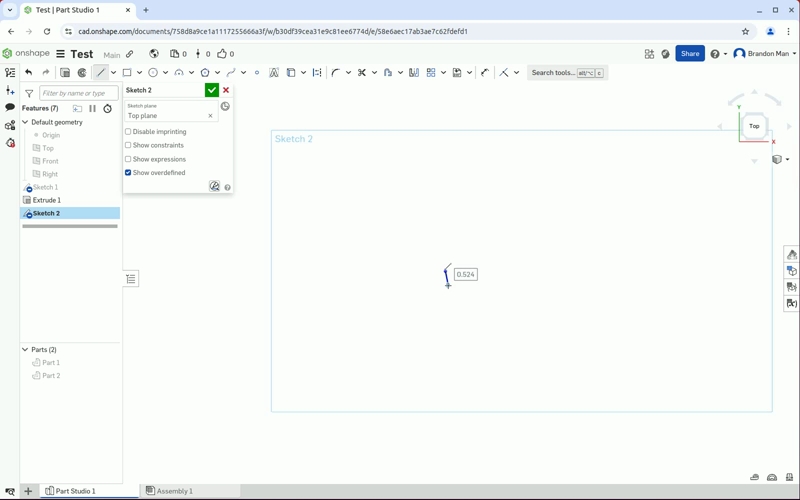
scroll(-6)
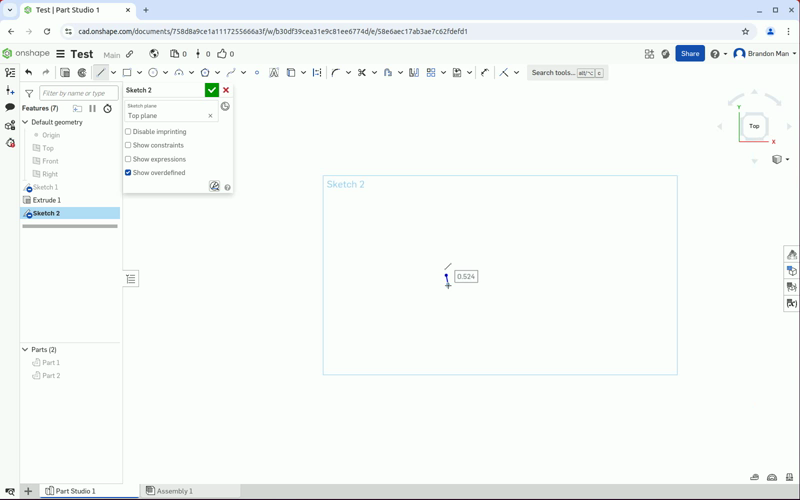
scroll(-6)
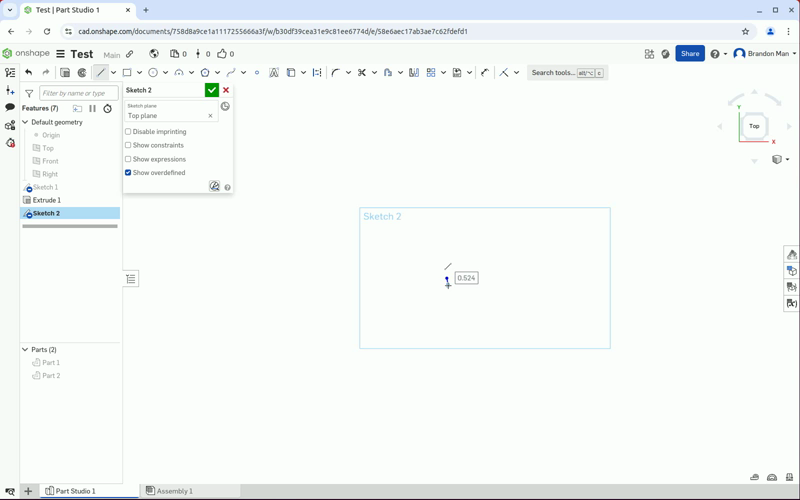
scroll(-6)
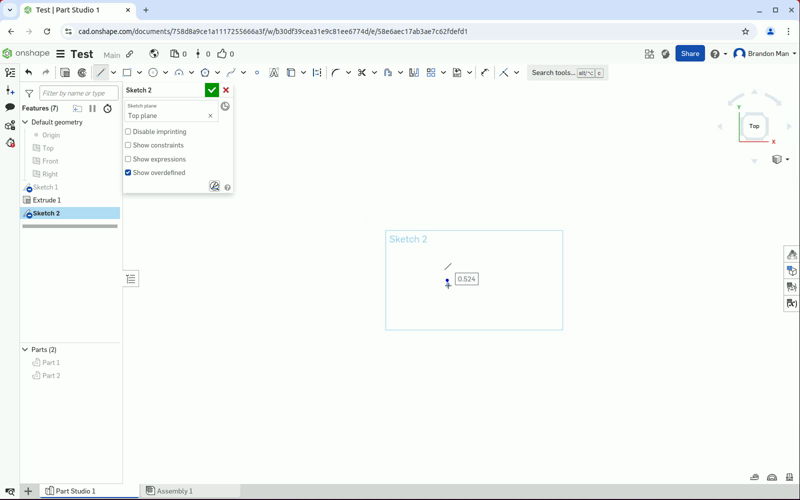
scroll(-6)
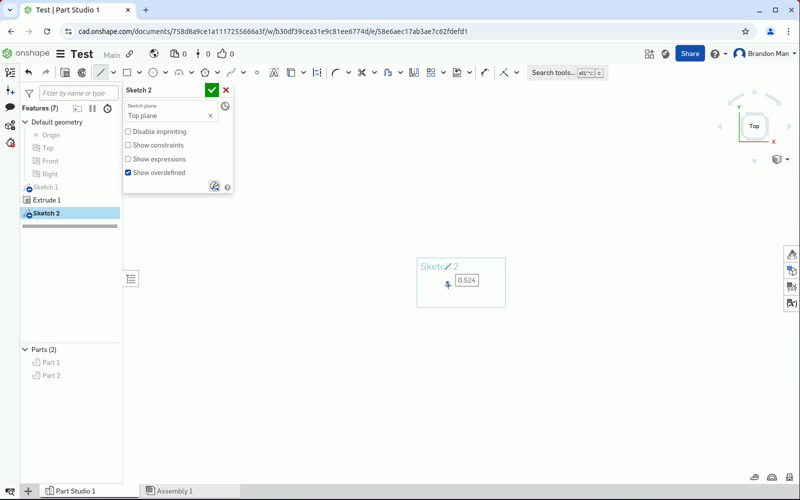
key_up(shift)
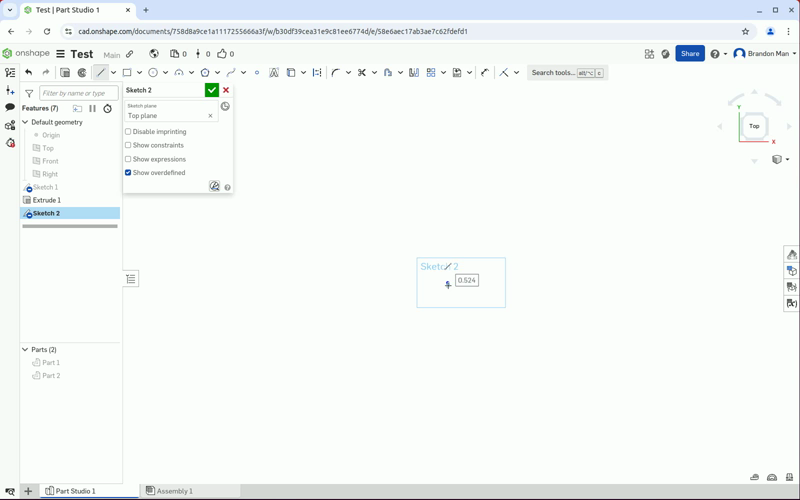
key(esc)
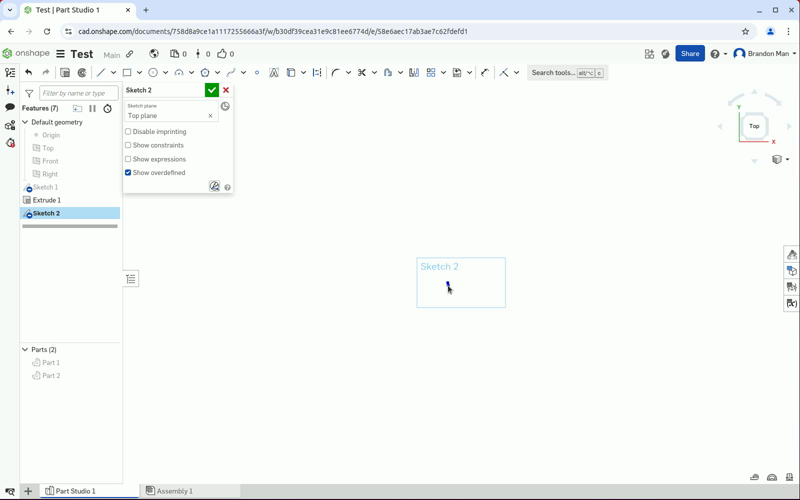
key(a)
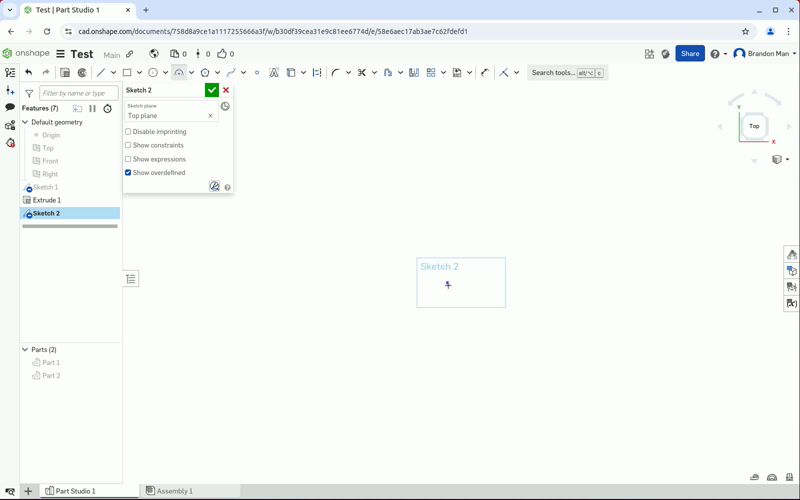
mouse_move(448, 285)
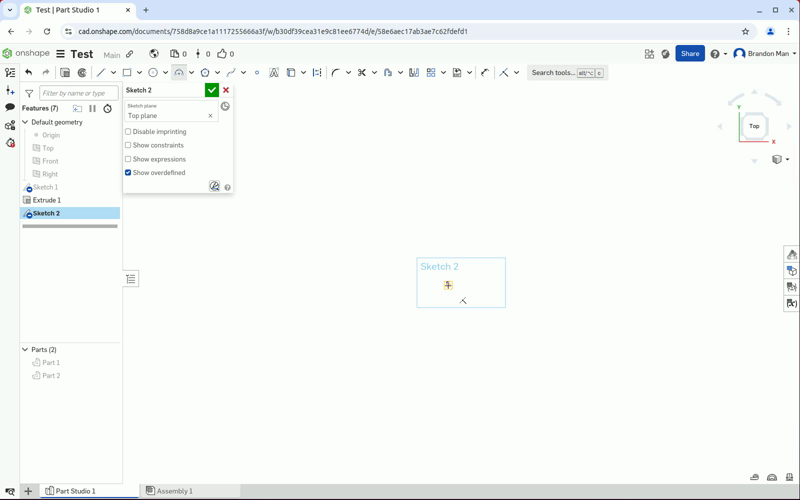
scroll(6)
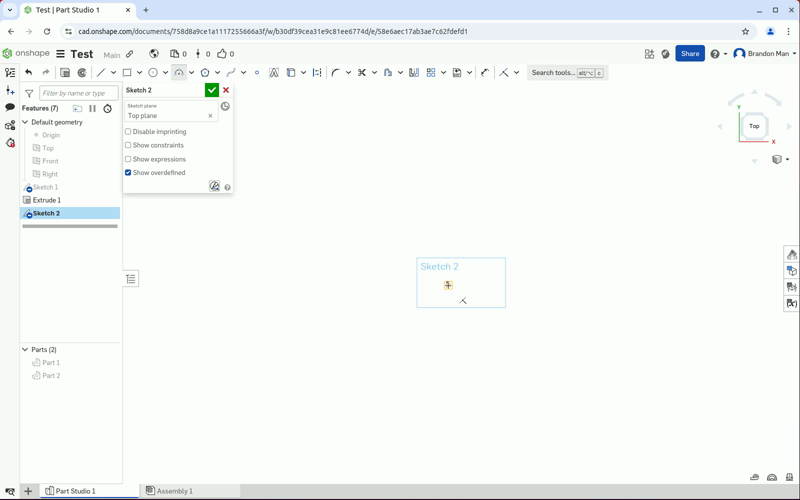
scroll(6)
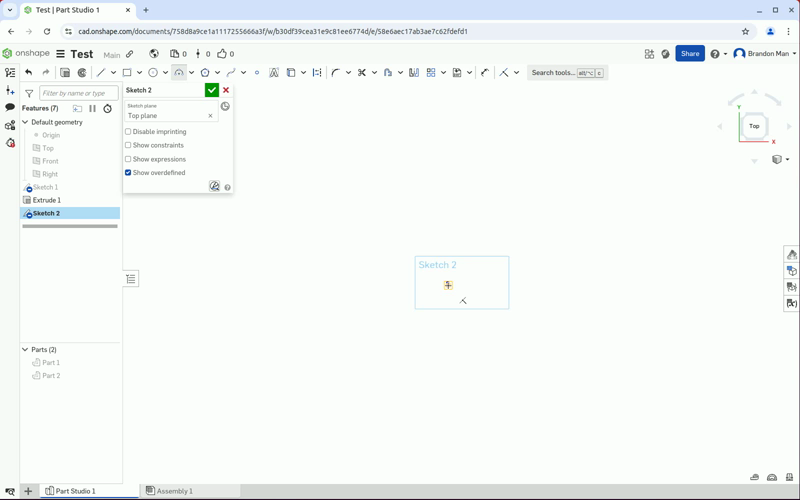
scroll(6)
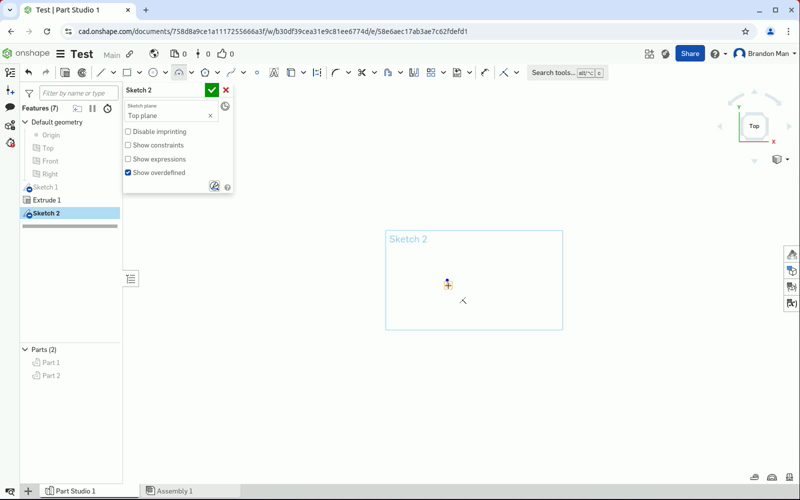
scroll(6)
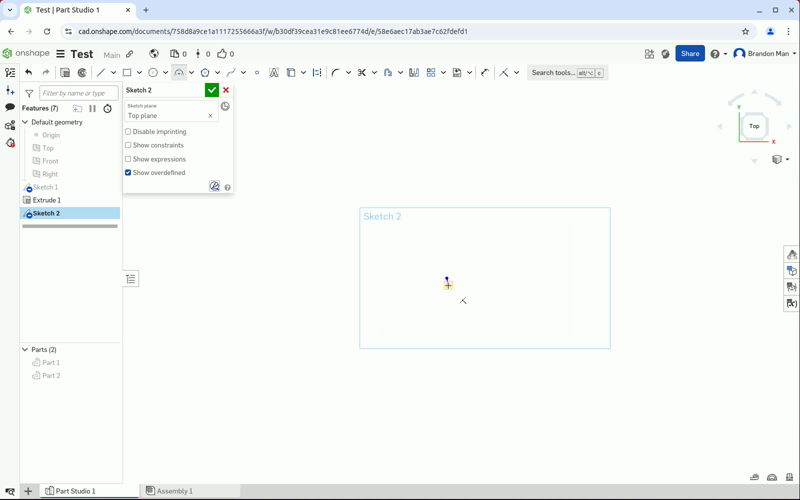
scroll(6)
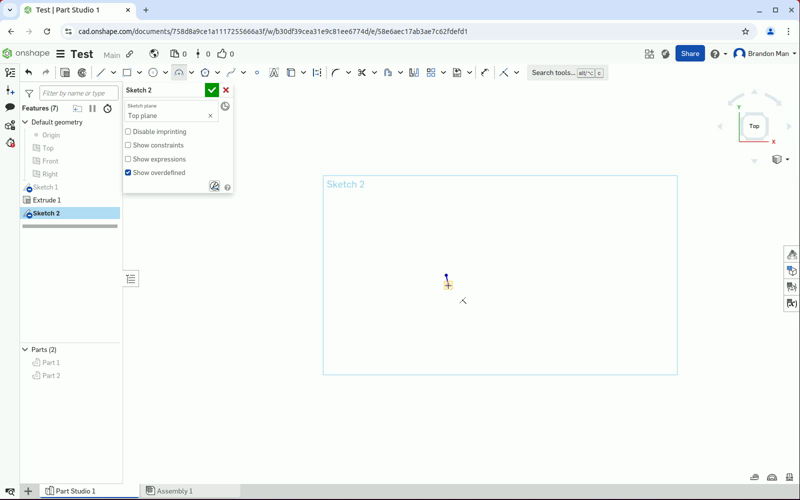
scroll(6)
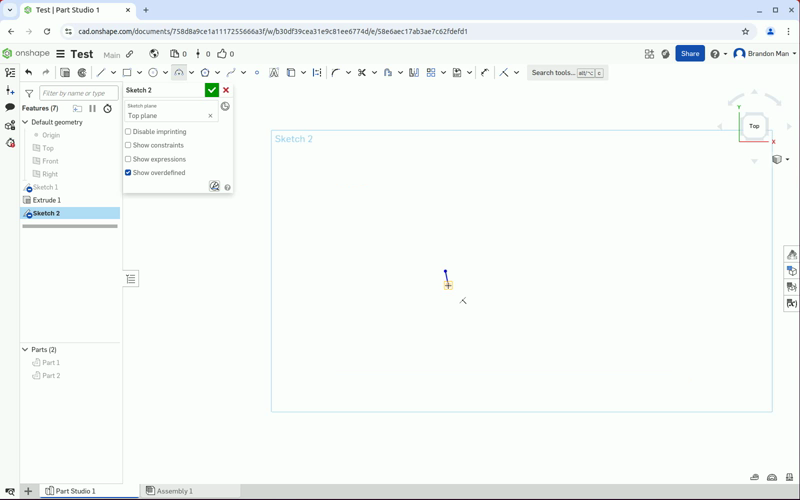
scroll(6)
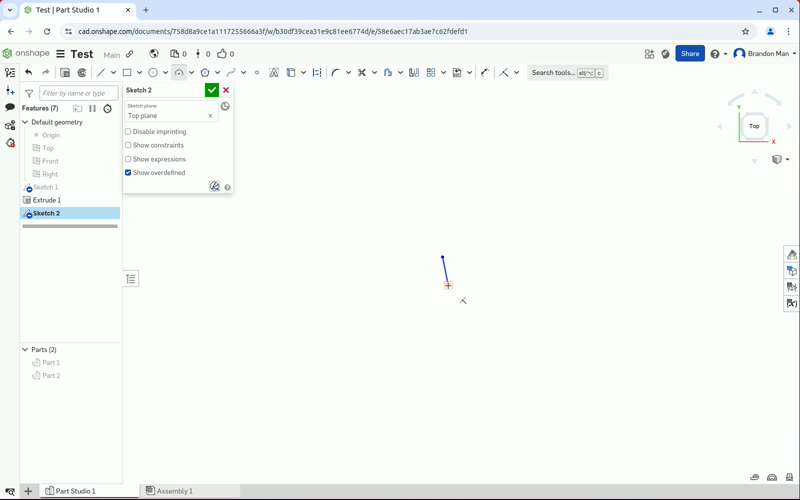
click(448, 285)
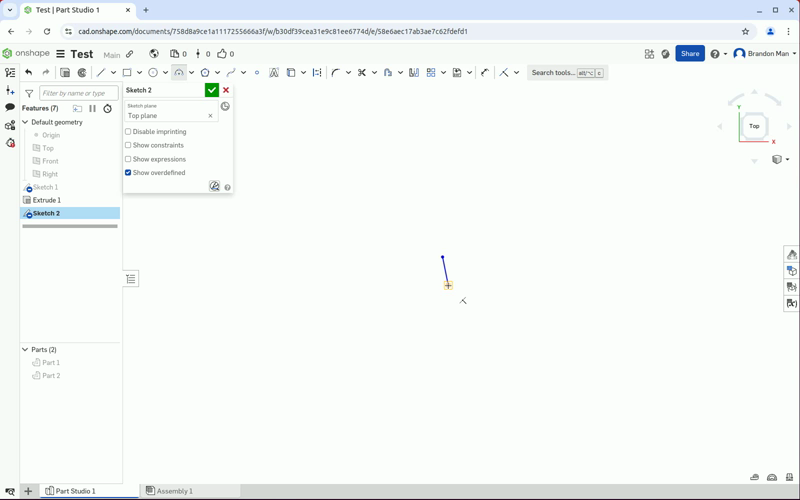
scroll(-6)
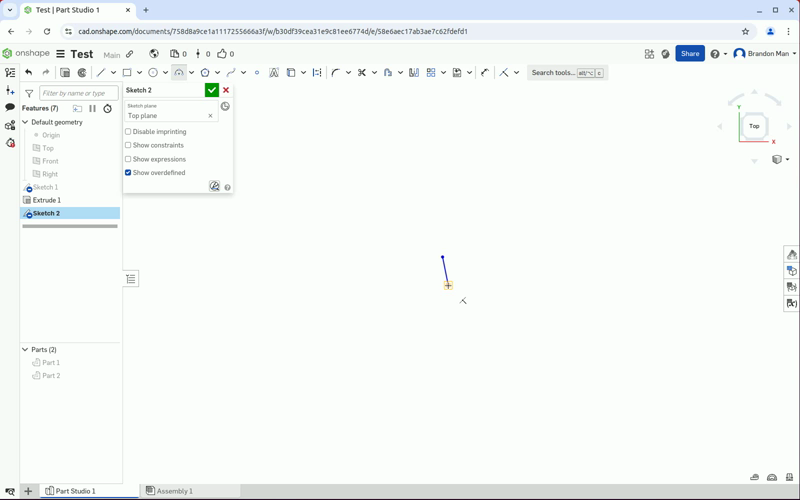
scroll(-6)
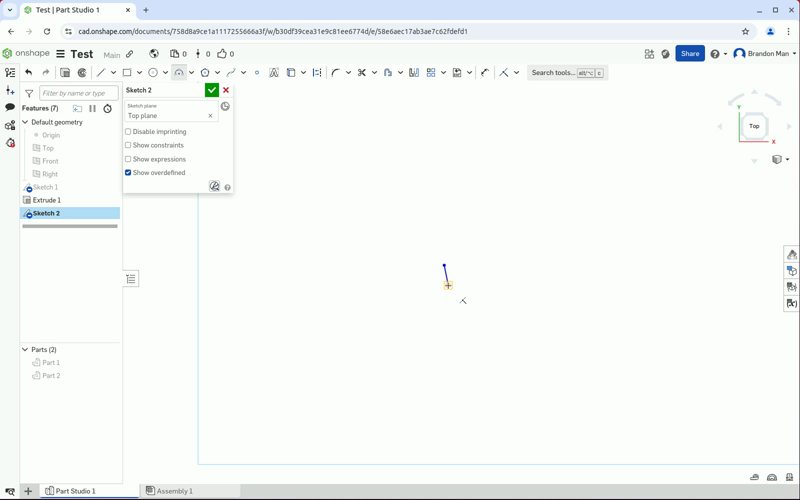
scroll(-6)
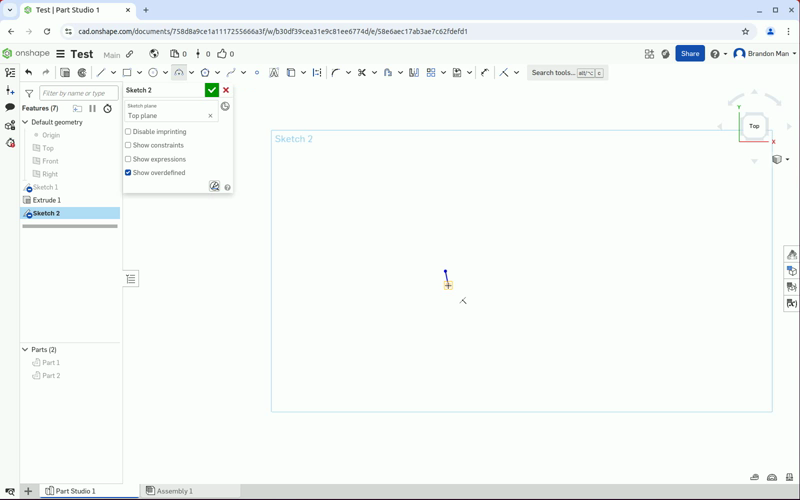
scroll(-6)
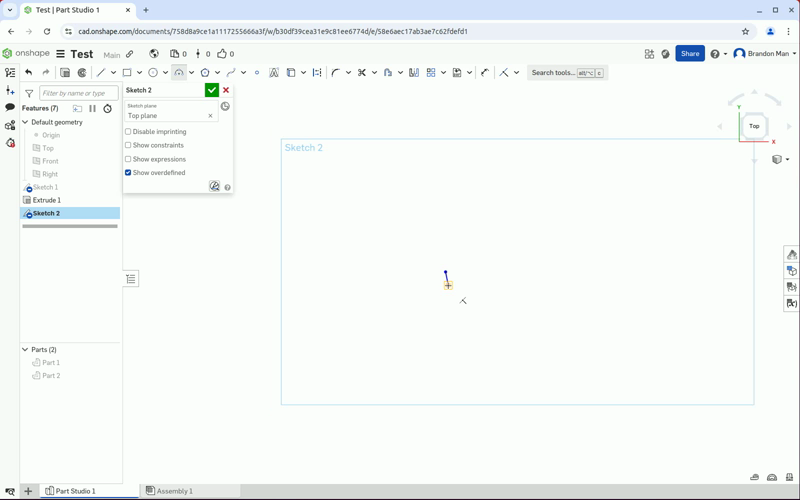
scroll(-6)
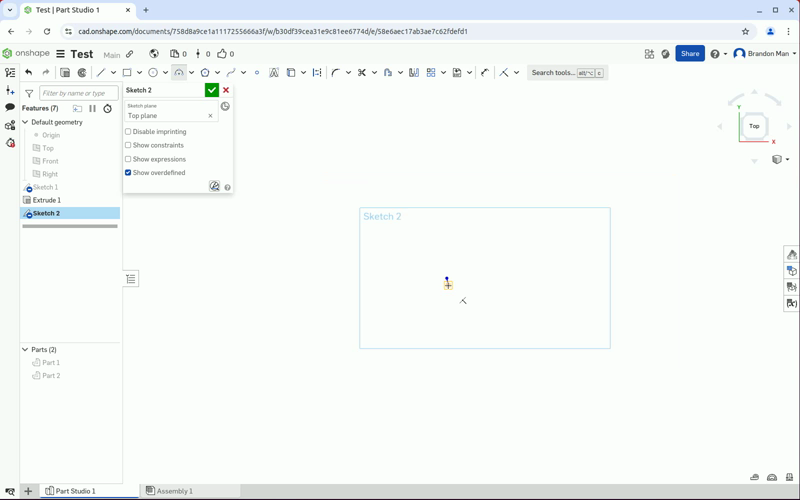
scroll(-6)
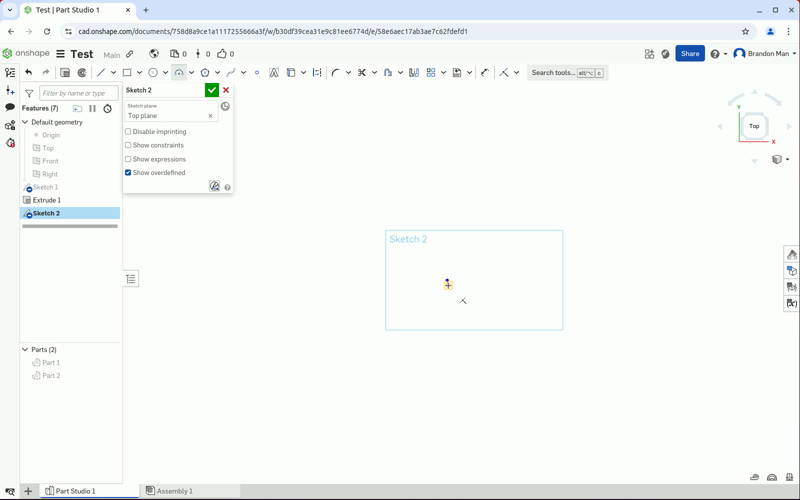
scroll(-6)
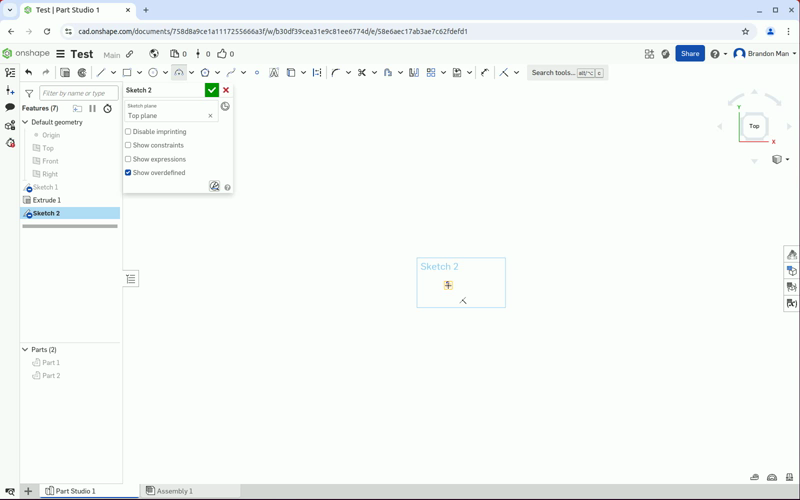
mouse_move(447, 282)
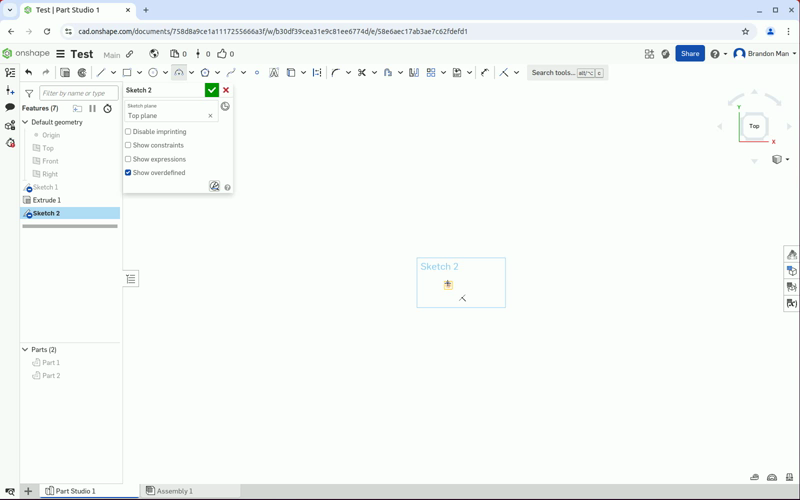
scroll(6)
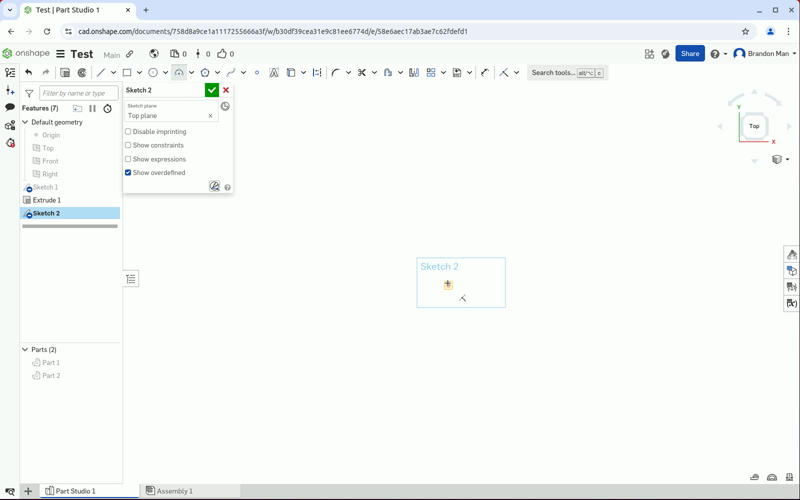
scroll(6)
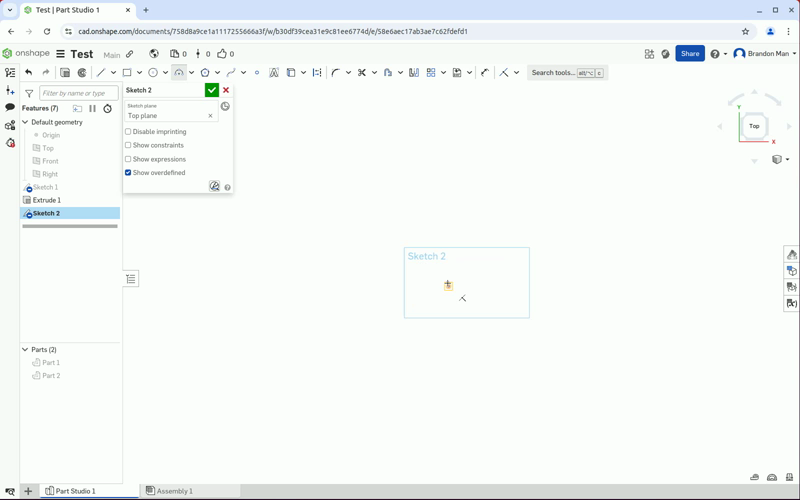
scroll(6)
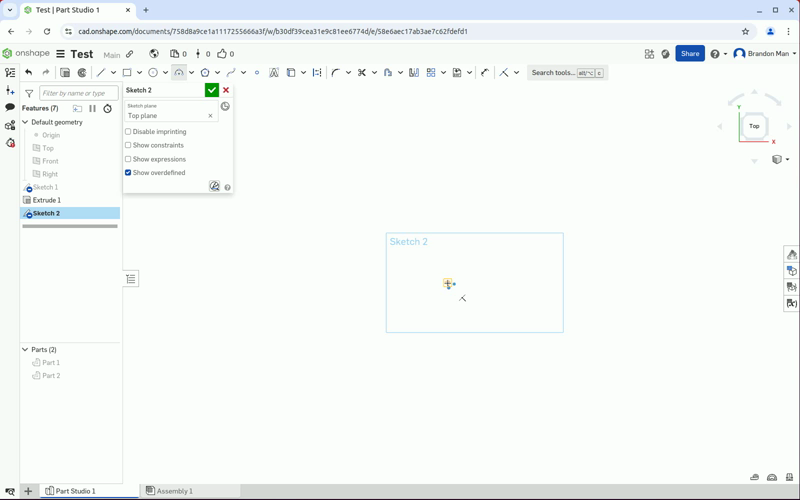
scroll(6)
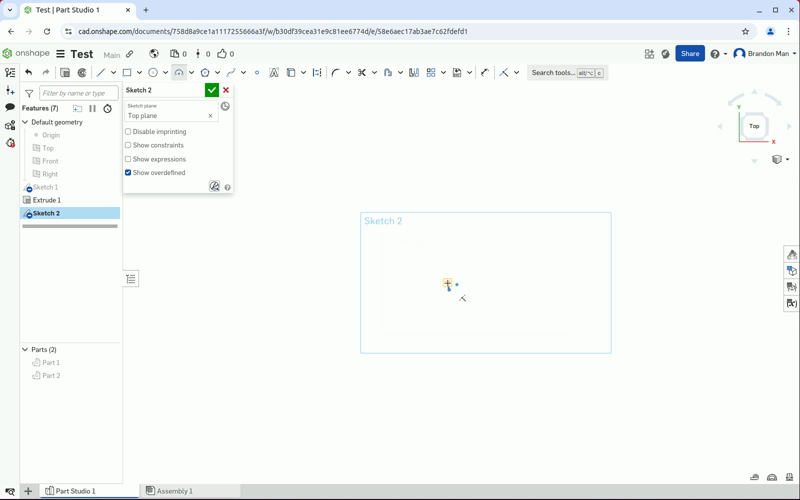
scroll(6)
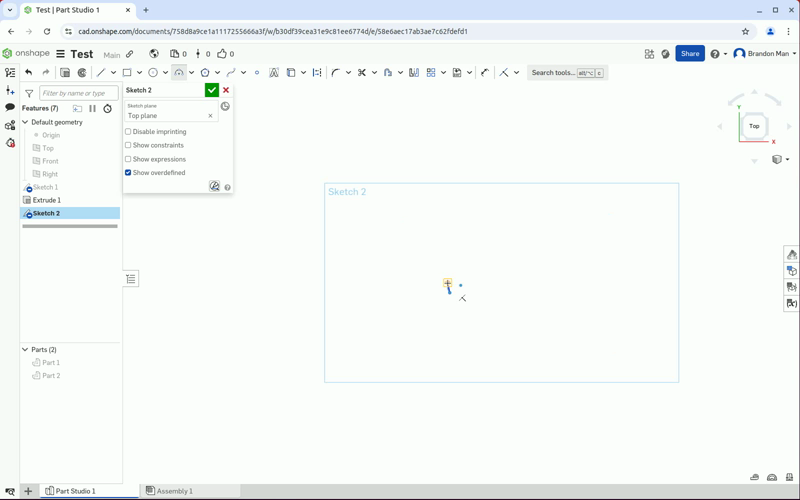
scroll(6)
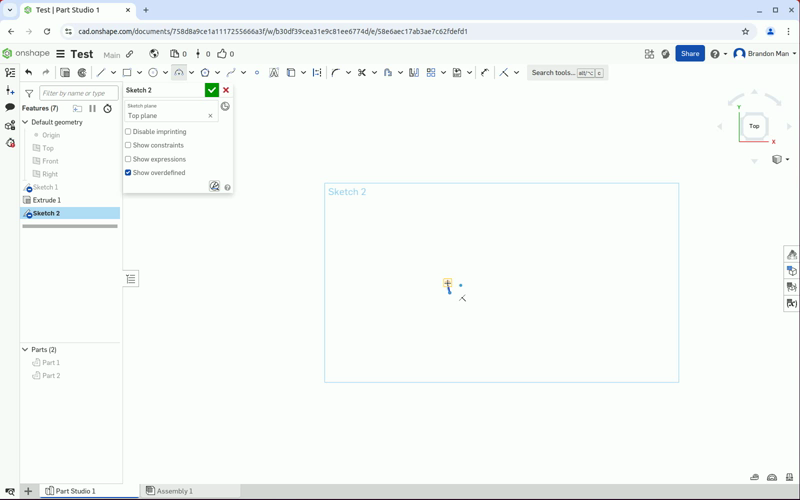
scroll(6)
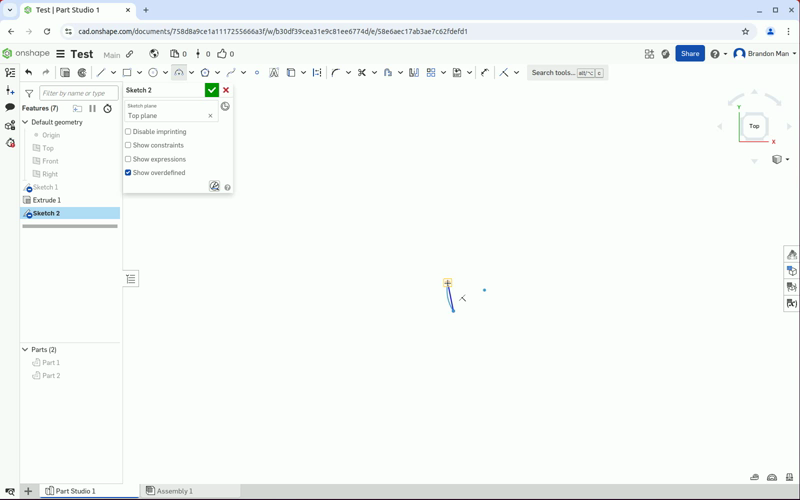
click(447, 282)
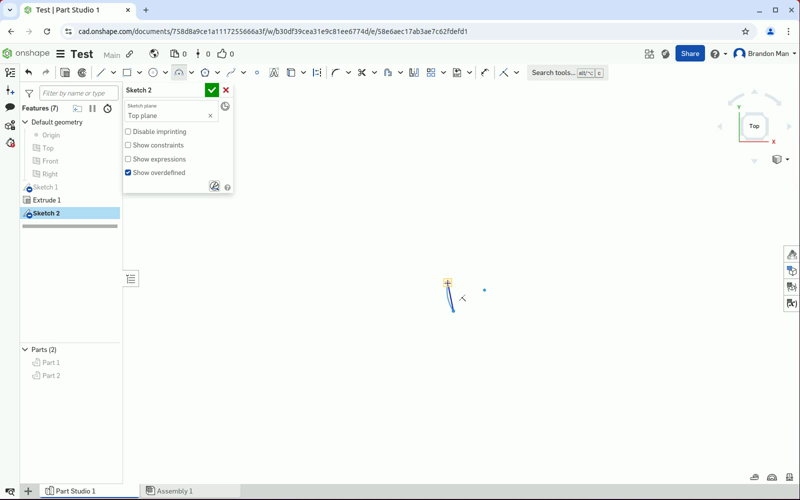
scroll(-6)
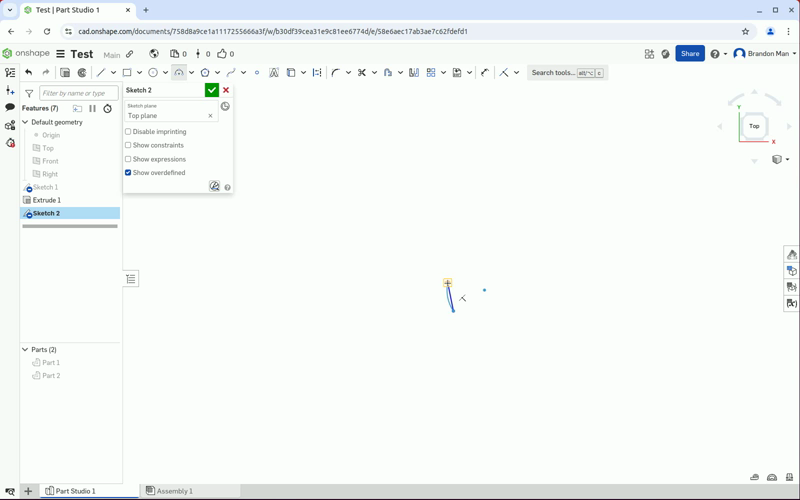
scroll(-6)
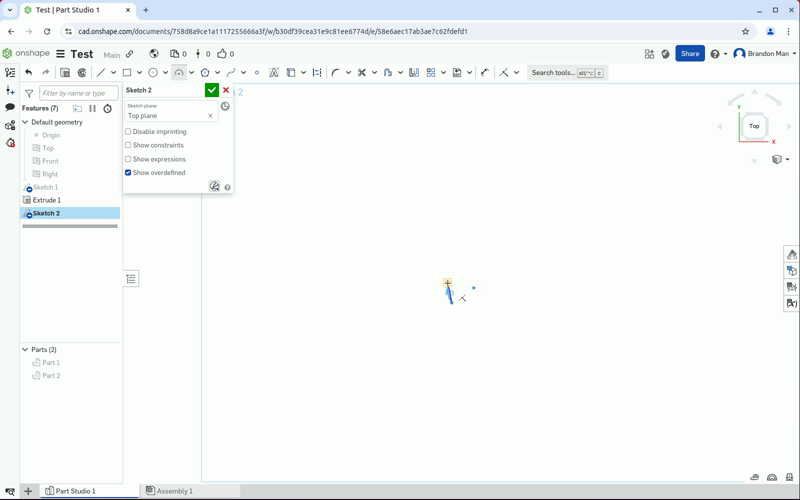
scroll(-6)
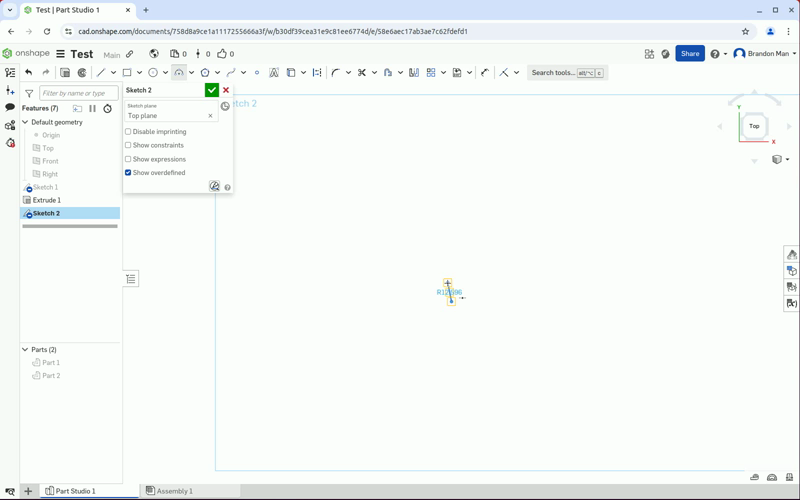
scroll(-6)
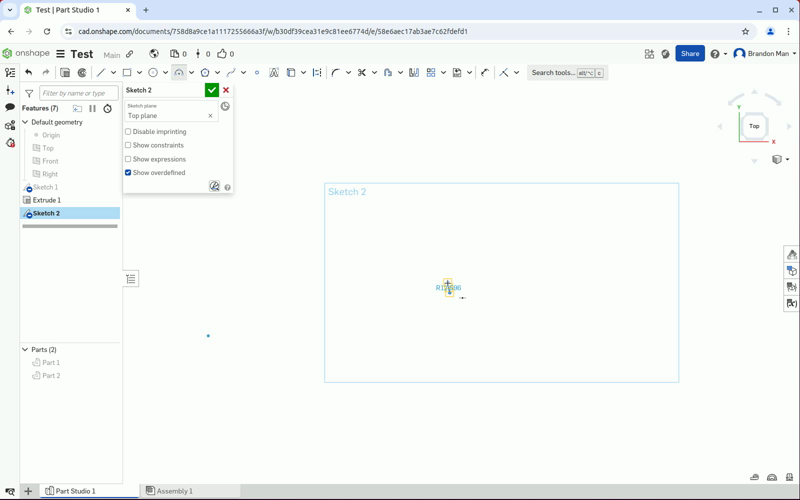
scroll(-6)
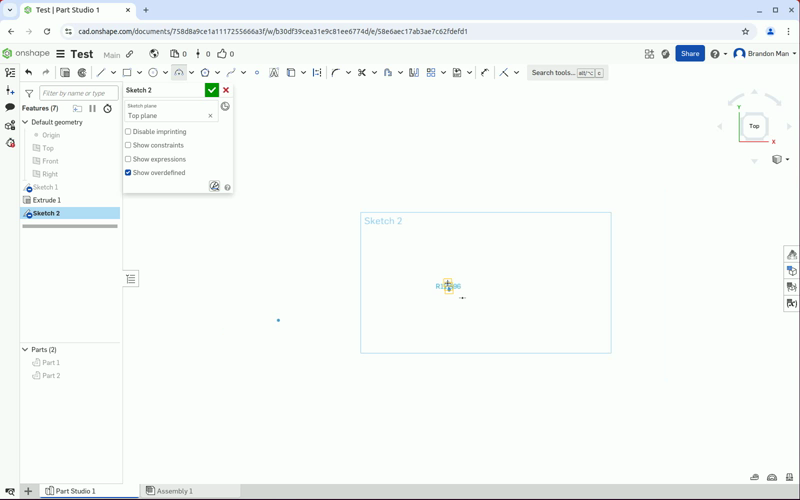
scroll(-6)
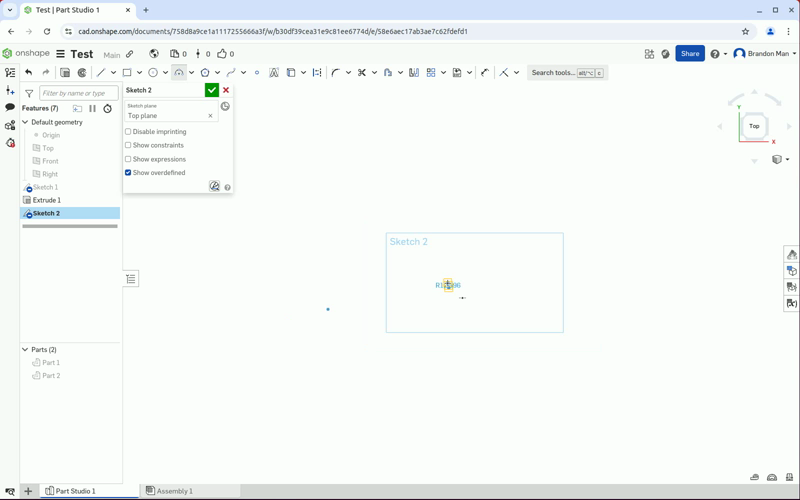
scroll(-6)
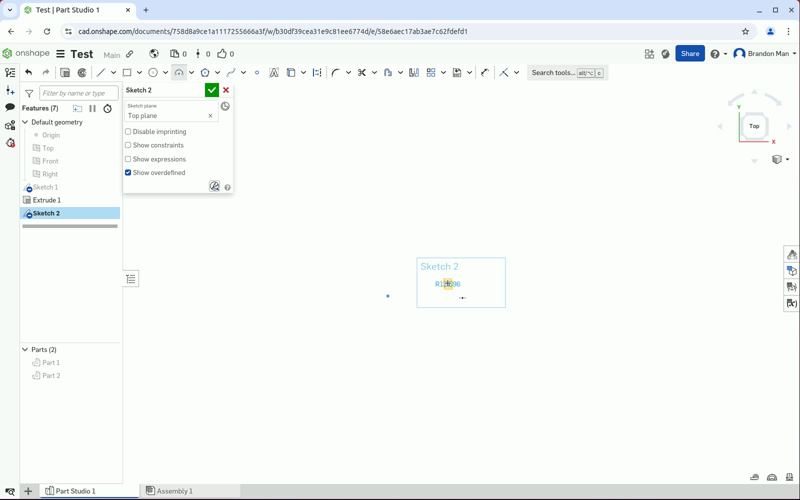
key_down(shift)
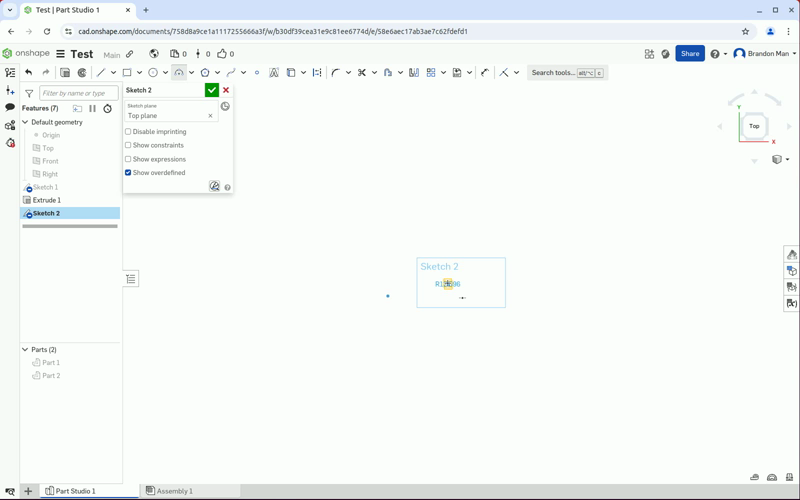
mouse_move(474, 280)
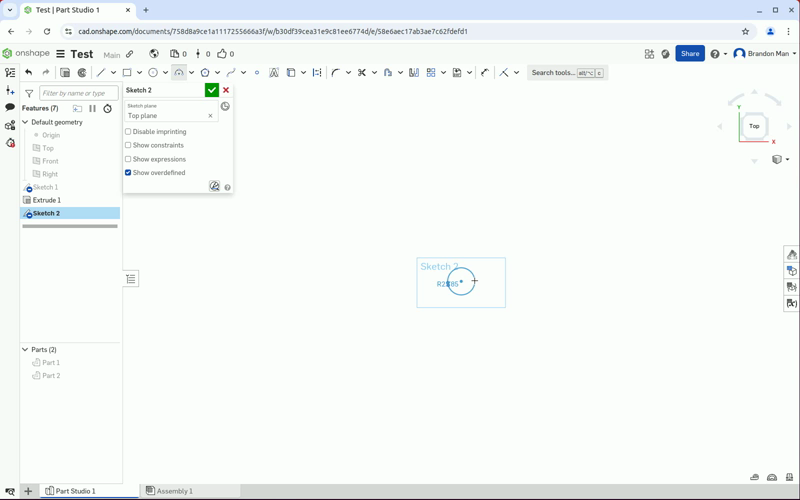
scroll(6)
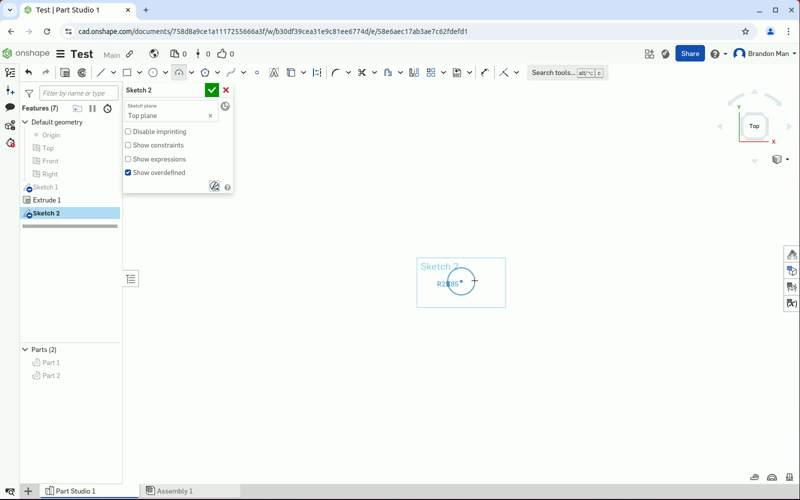
scroll(6)
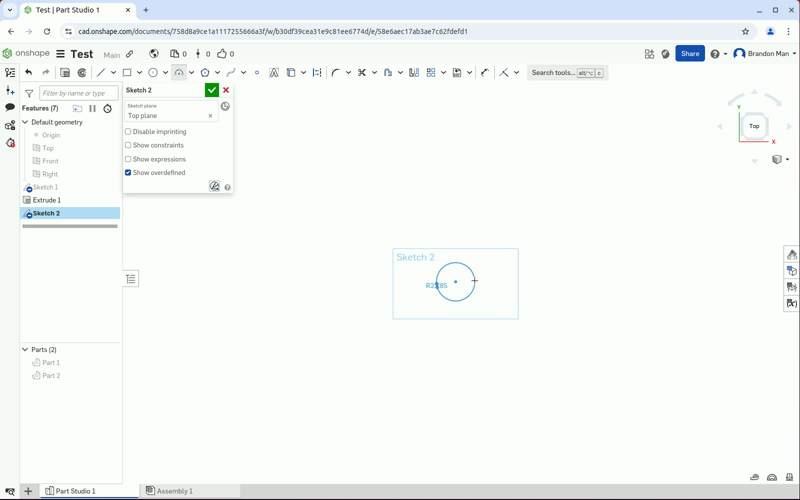
scroll(6)
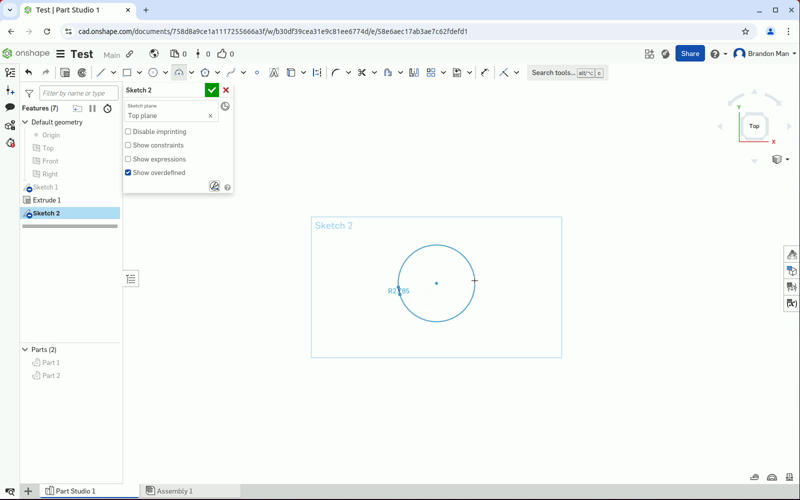
scroll(6)
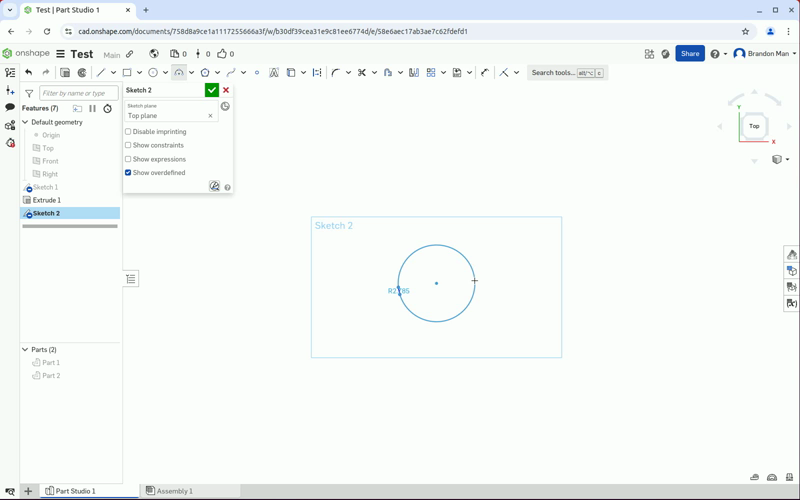
scroll(6)
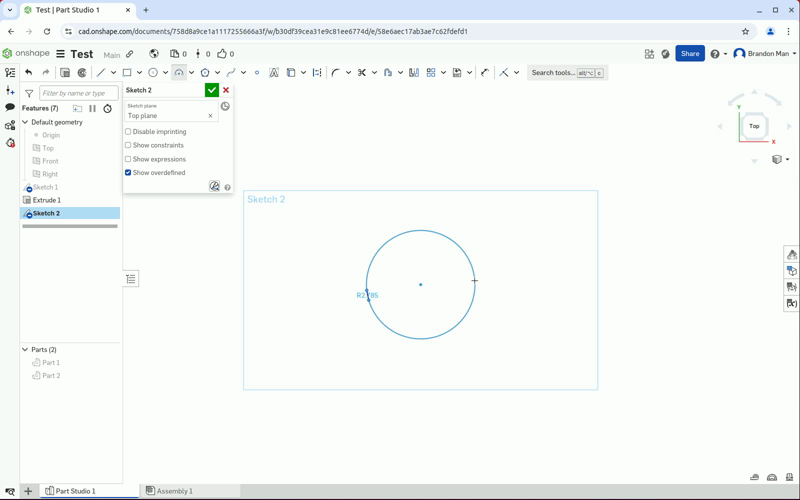
scroll(6)
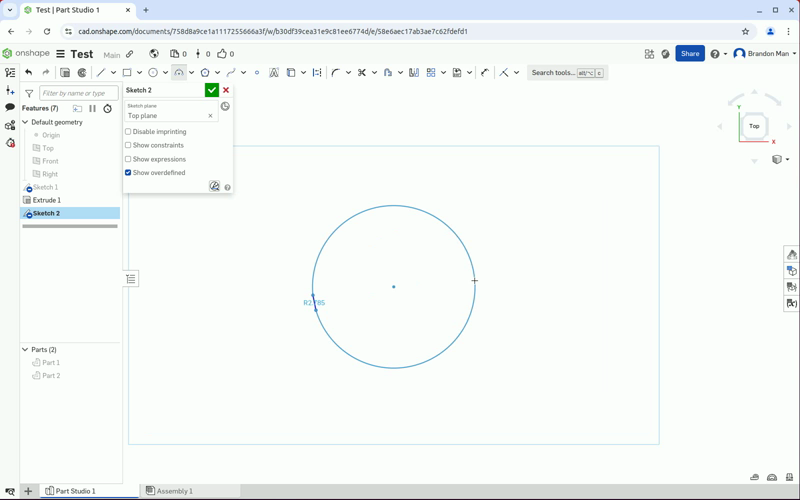
scroll(6)
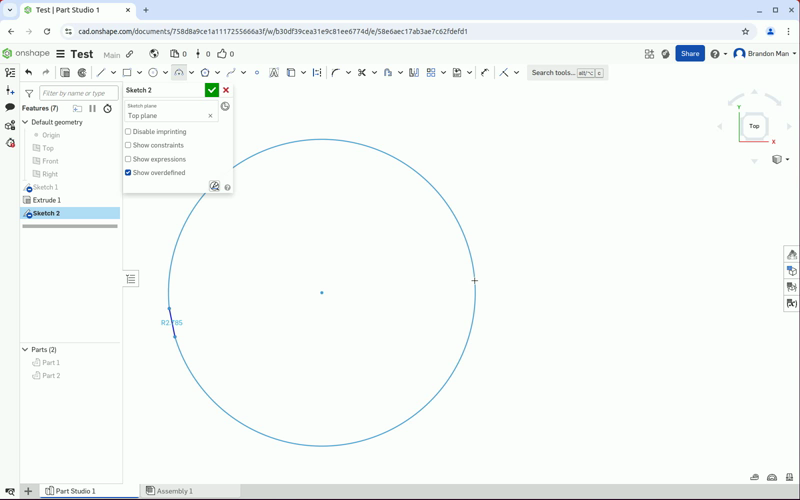
click(474, 280)
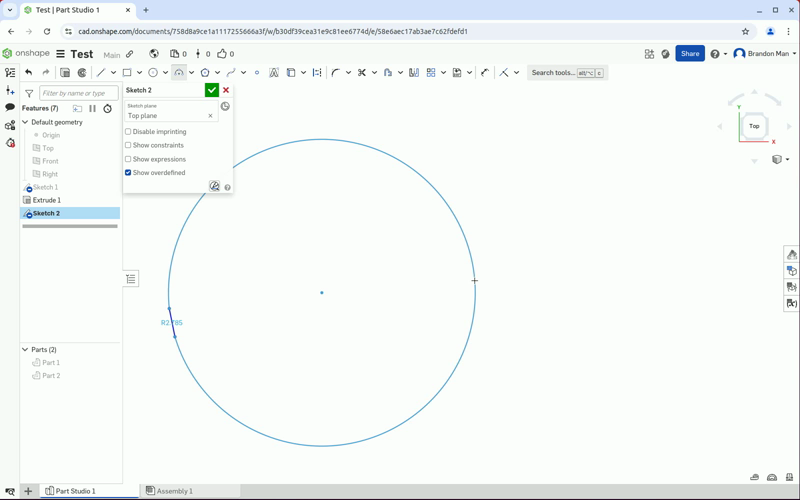
scroll(-6)
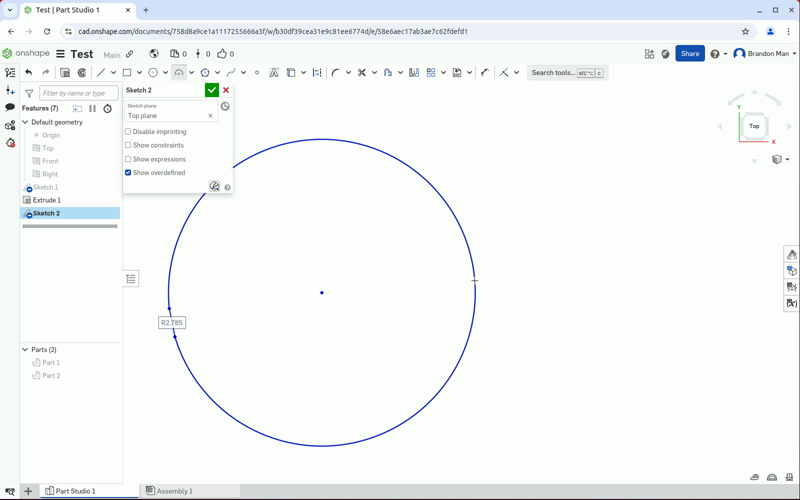
scroll(-6)
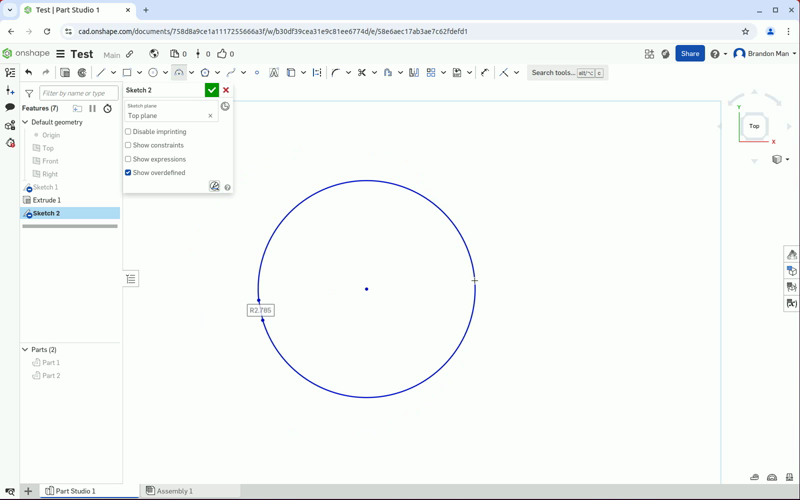
scroll(-6)
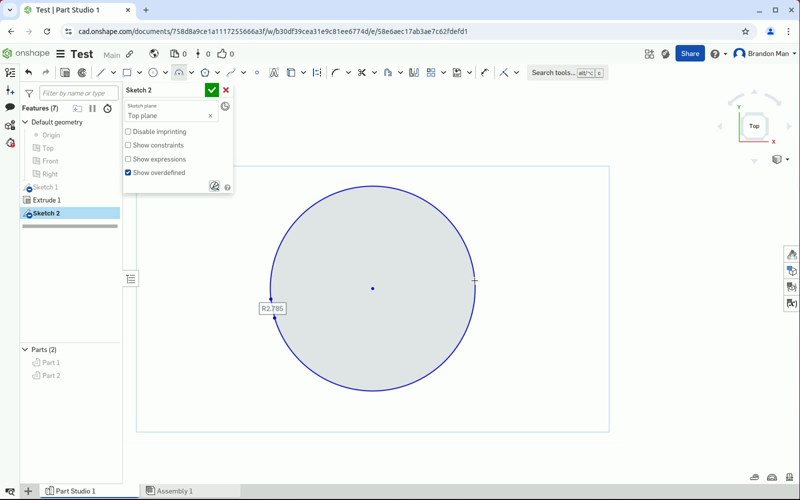
scroll(-6)
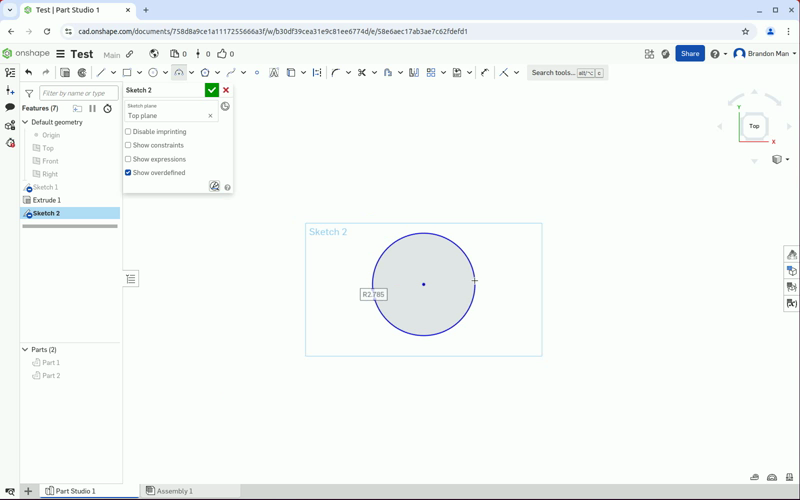
scroll(-6)
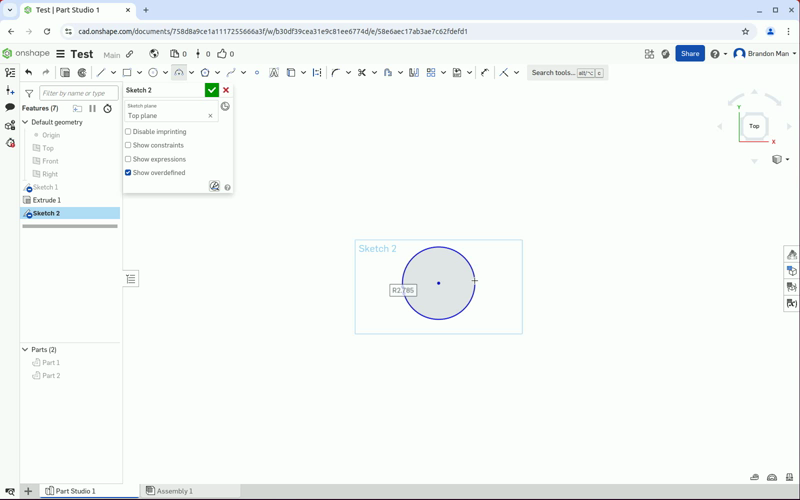
scroll(-6)
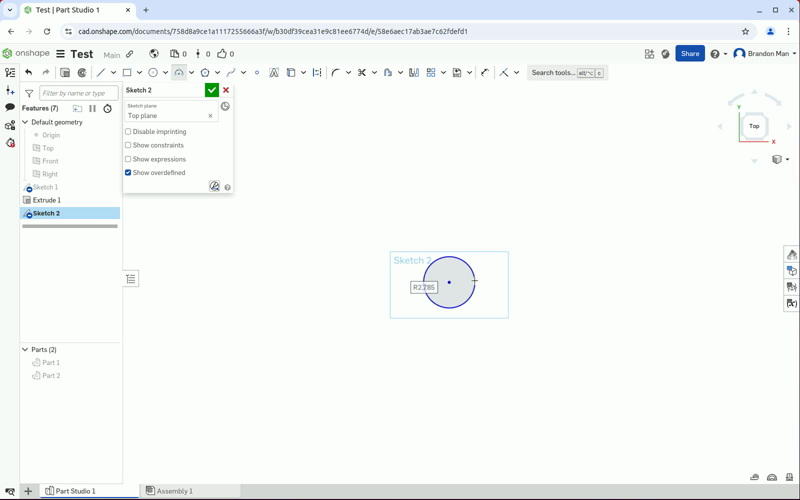
scroll(-6)
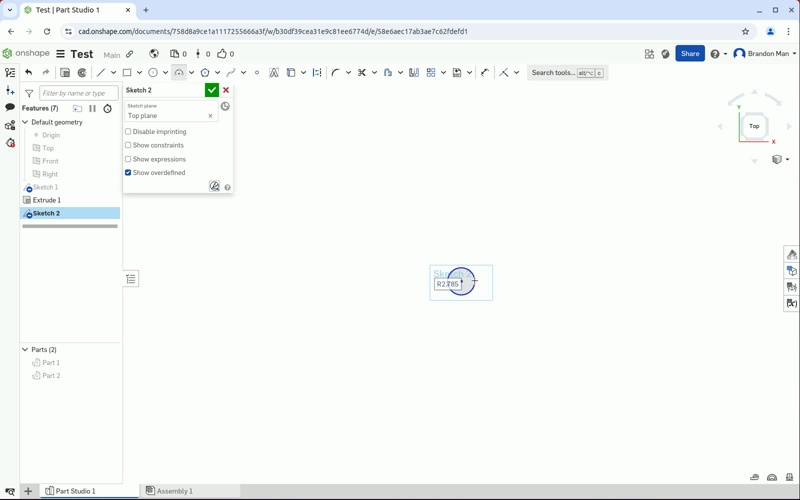
key_up(shift)
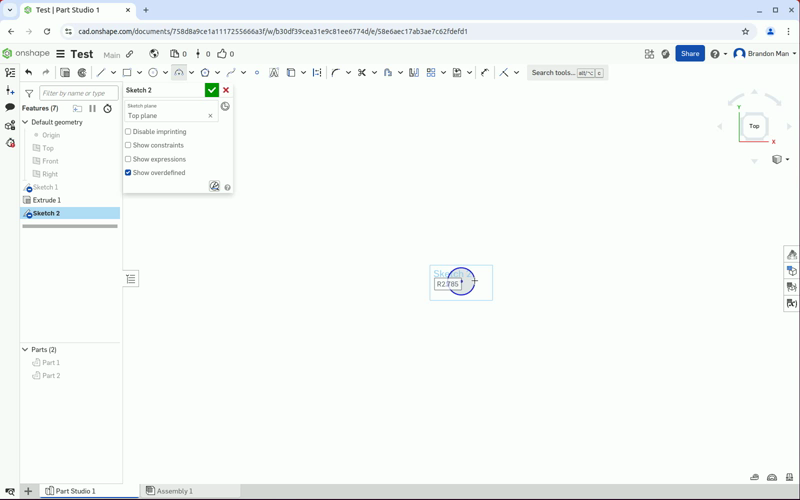
key(esc)
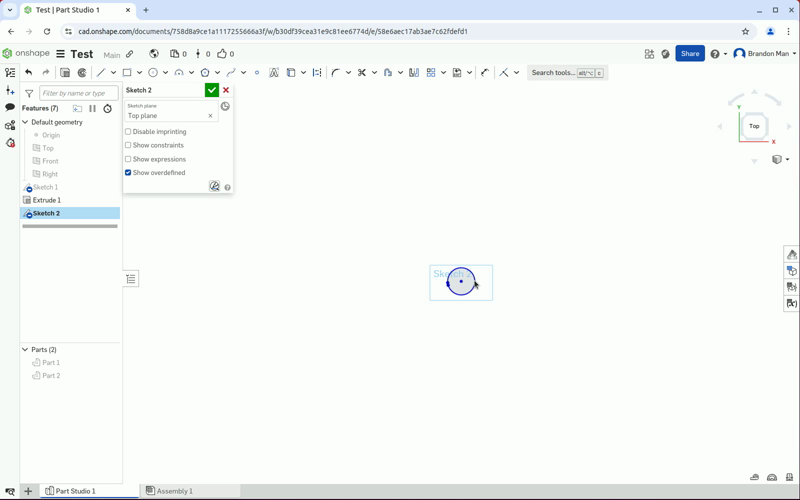
mouse_move(463, 279)
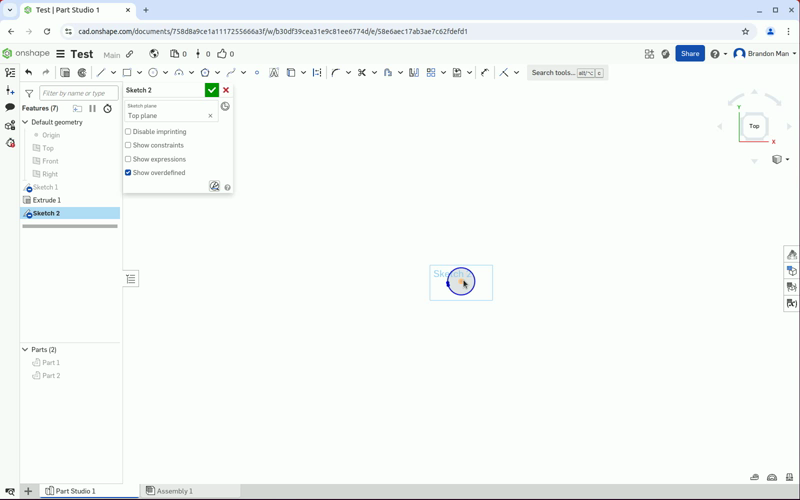
scroll(6)
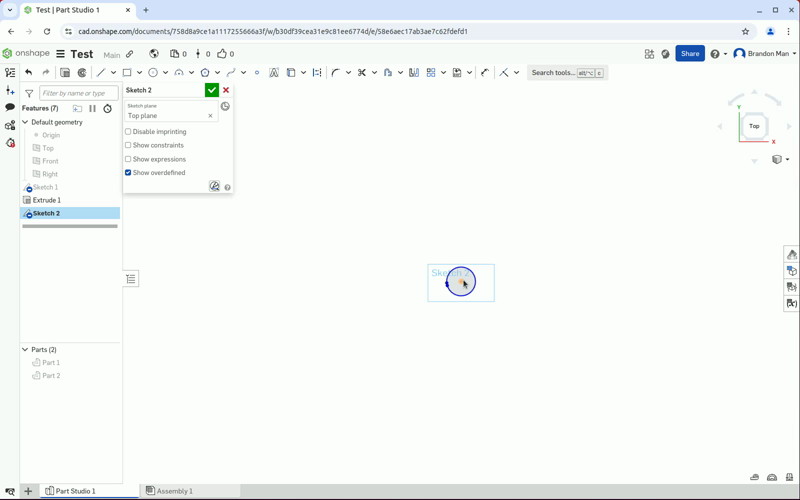
scroll(6)
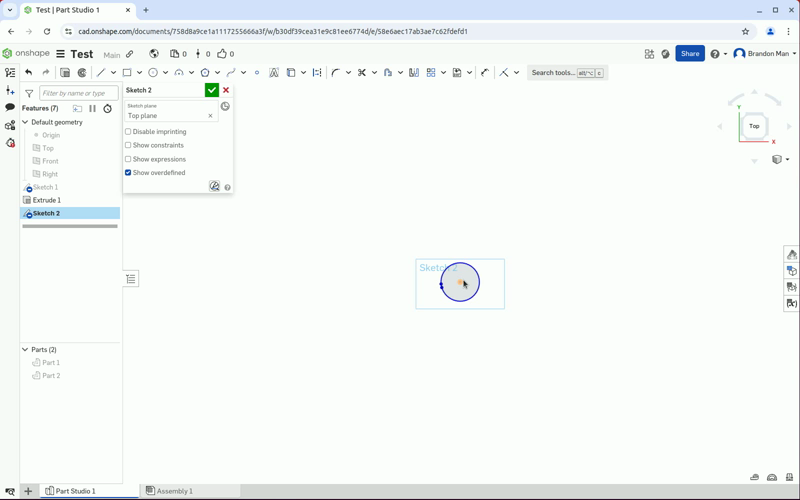
scroll(6)
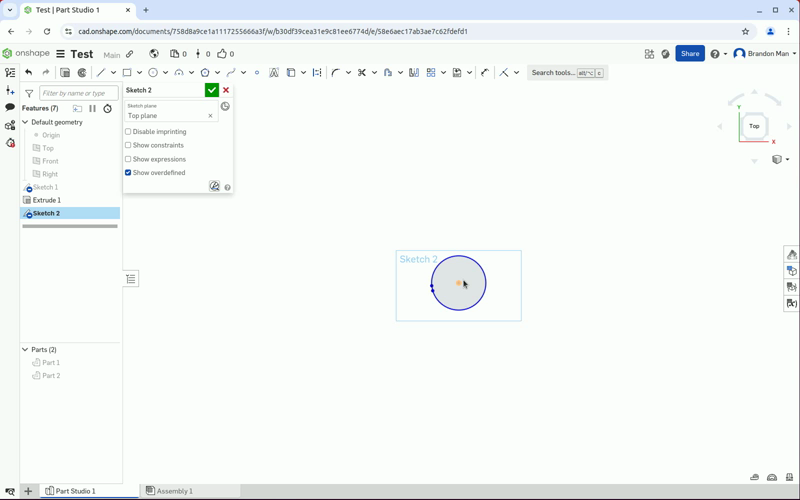
scroll(6)
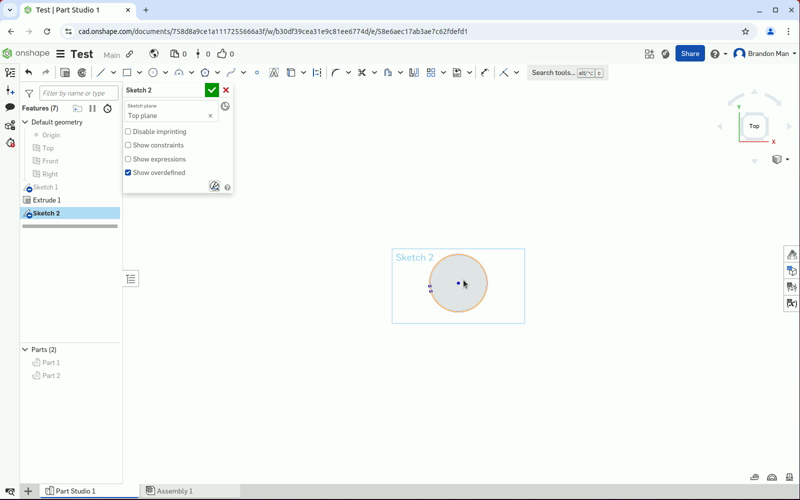
scroll(6)
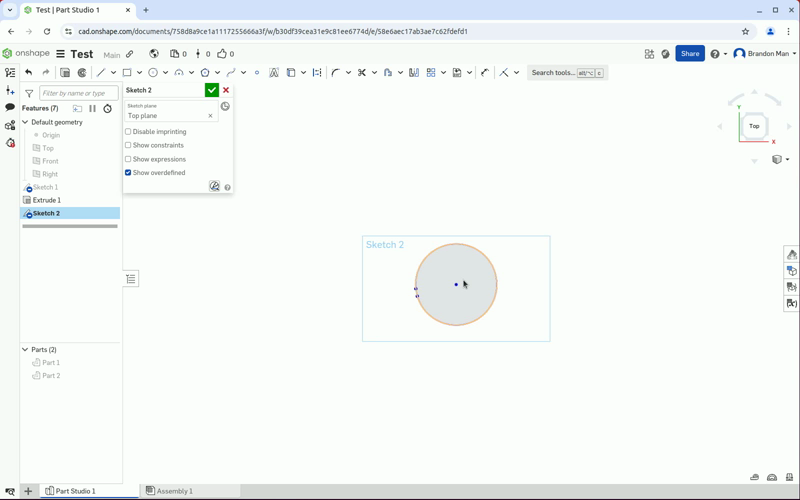
scroll(6)
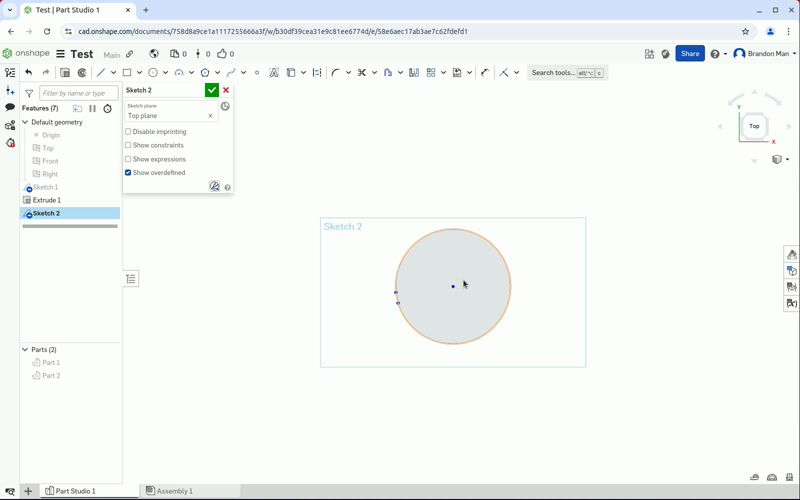
scroll(6)
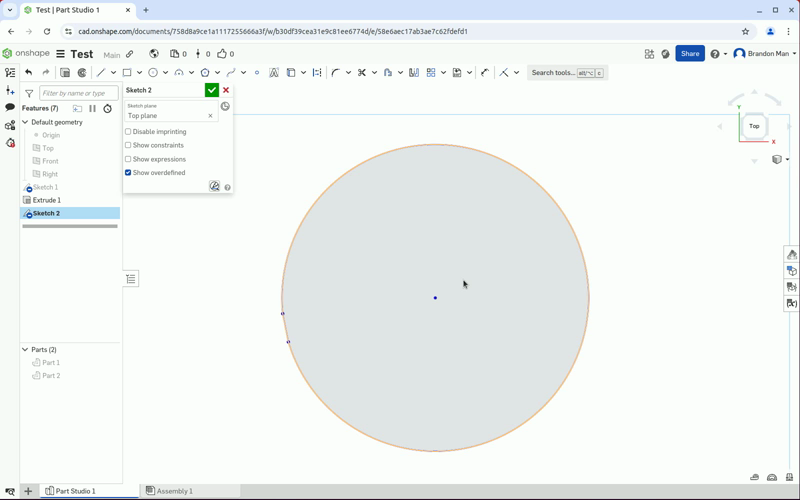
click(463, 279)
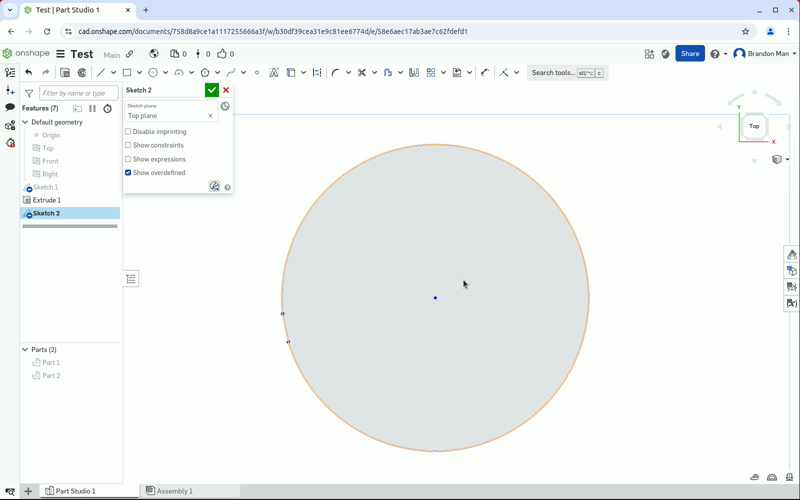
scroll(-6)
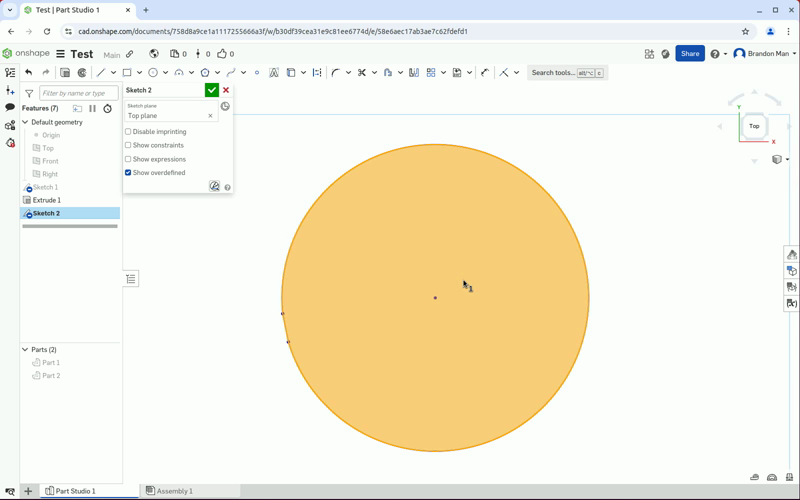
scroll(-6)
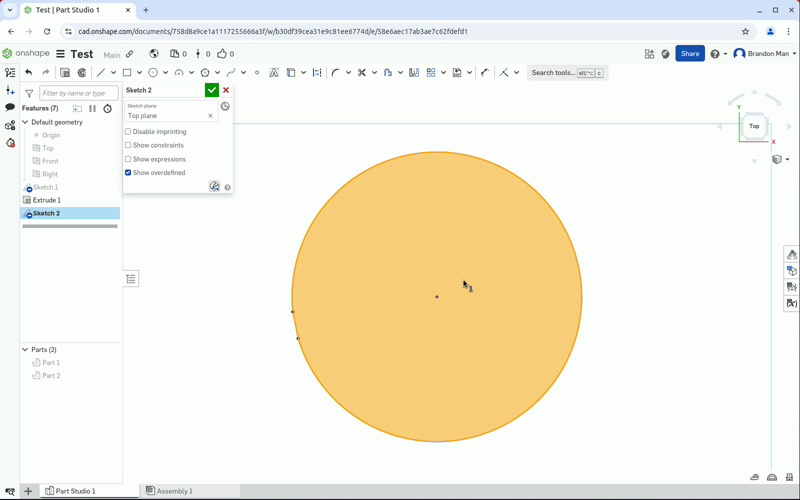
scroll(-6)
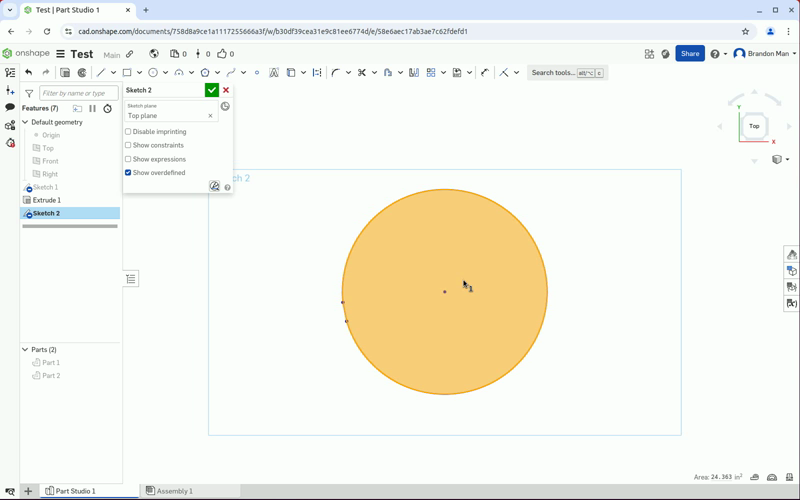
scroll(-6)
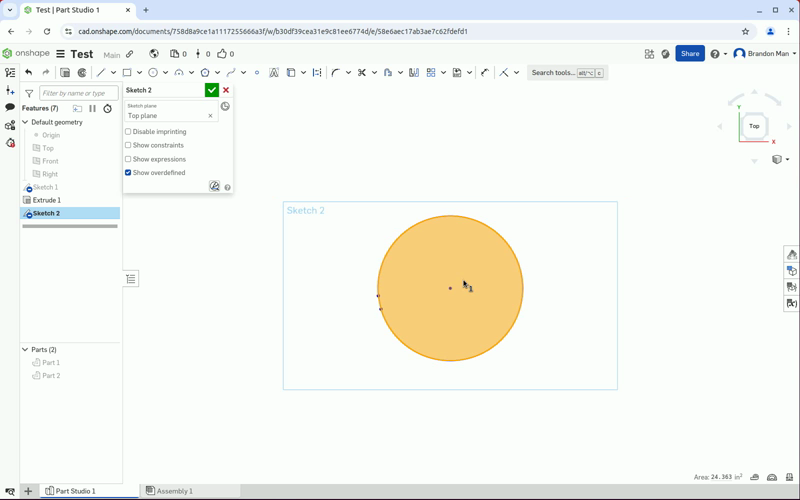
scroll(-6)
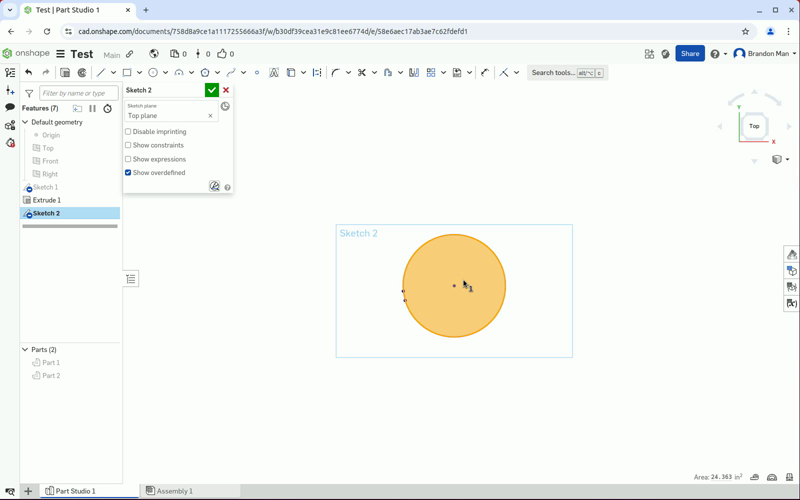
scroll(-6)
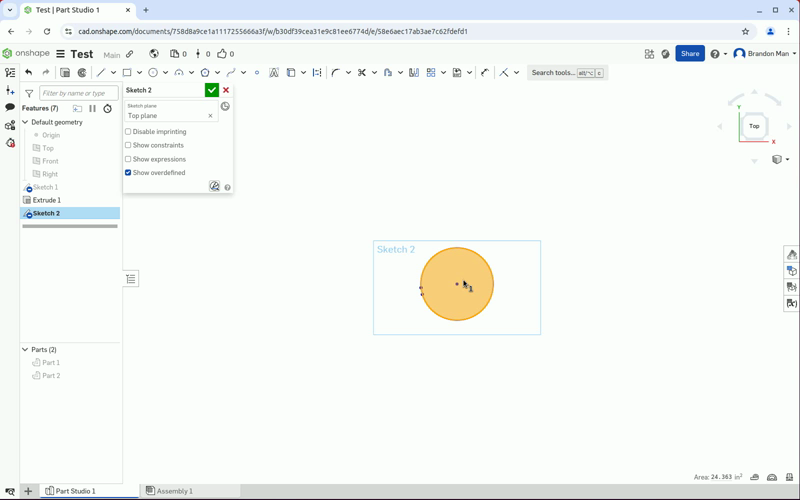
scroll(-6)
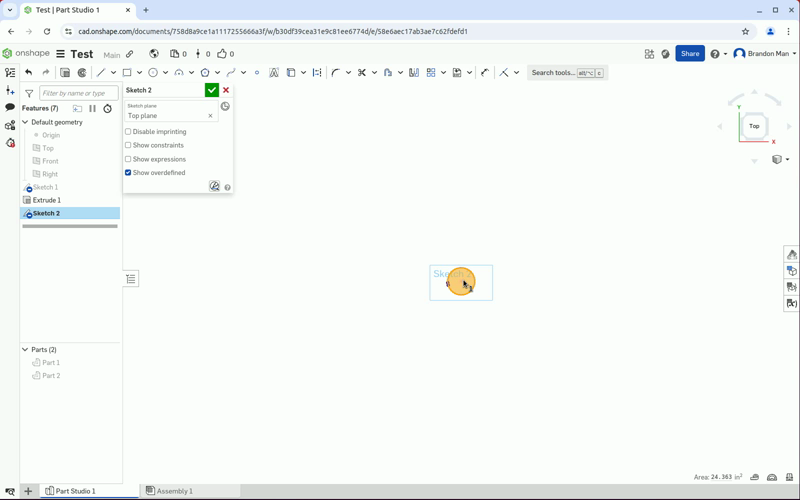
mouse_move(73, 352)
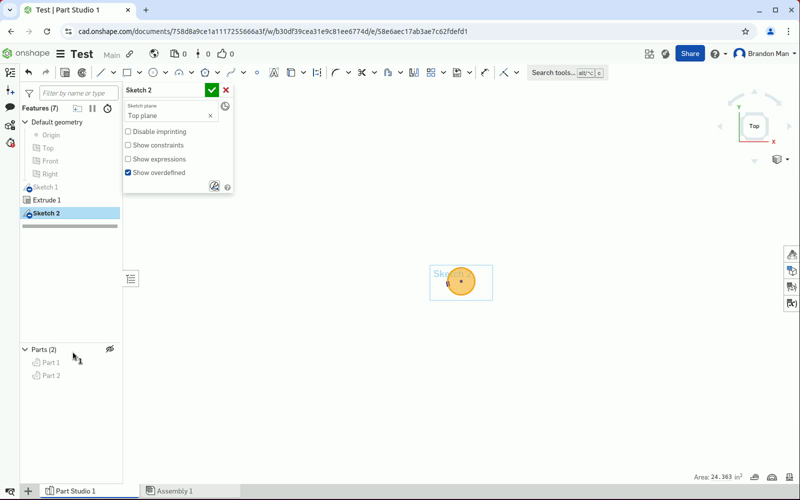
key(shift+y)
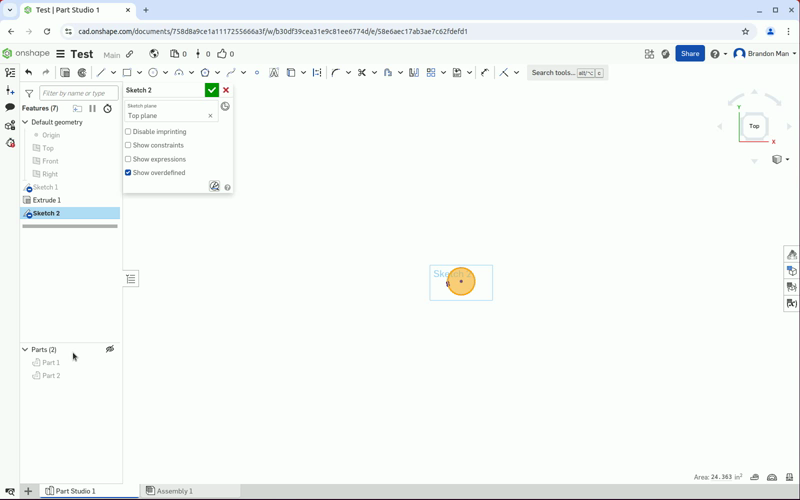
key(shift+e)
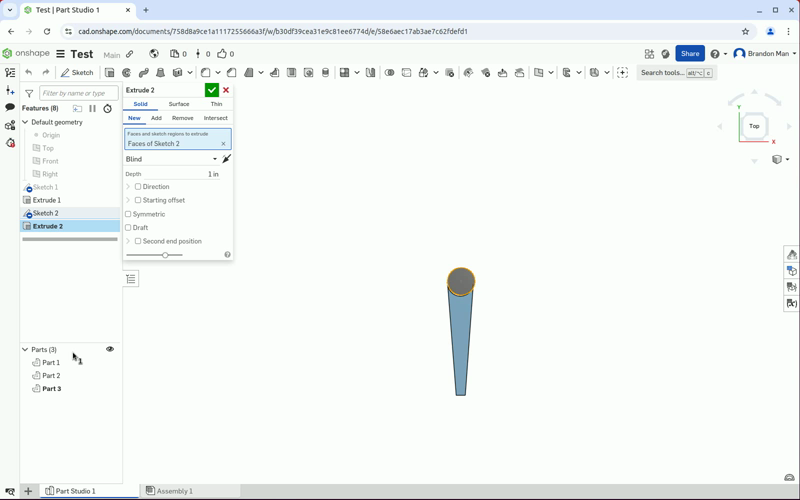
mouse_move(143, 106)
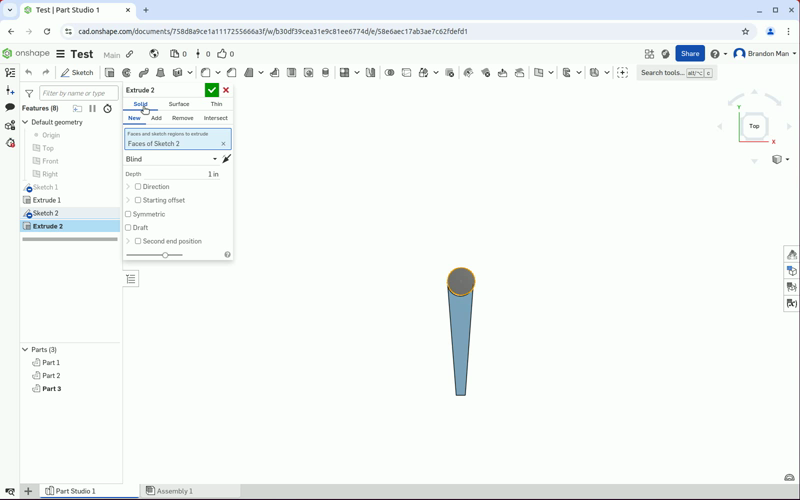
click(143, 106)
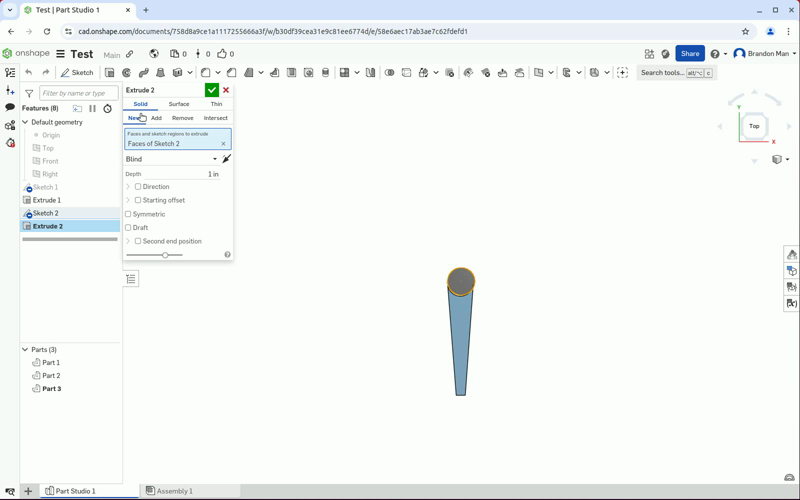
mouse_move(137, 120)
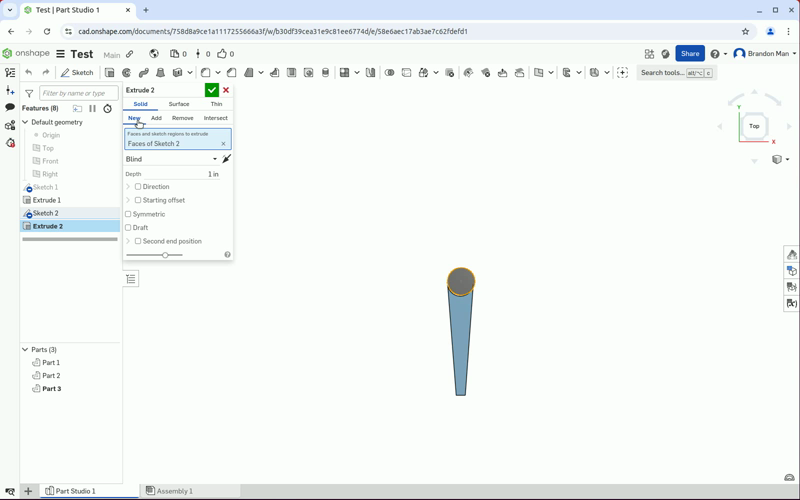
click(137, 120)
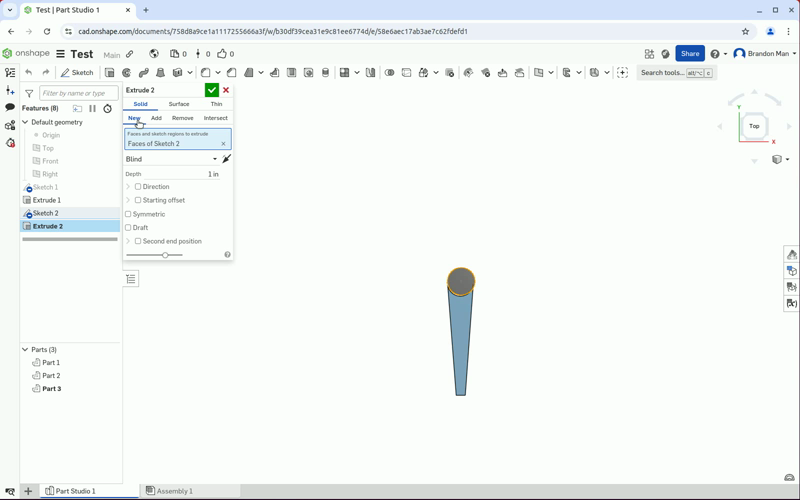
key(tab, 4)
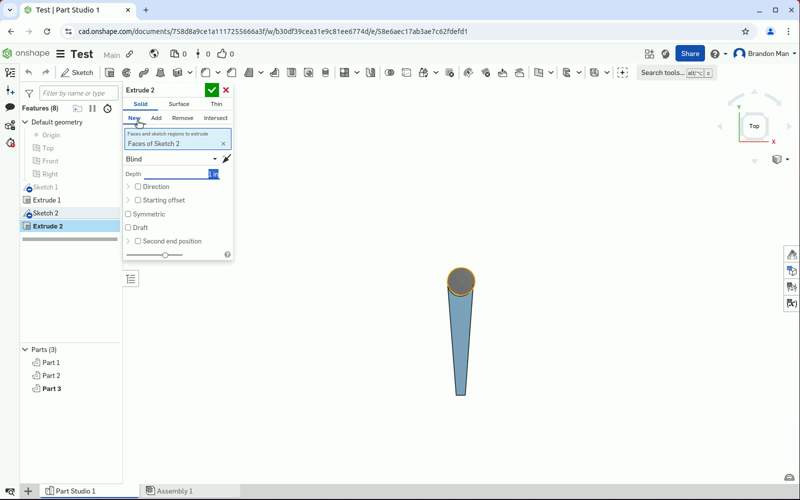
text(8.666)
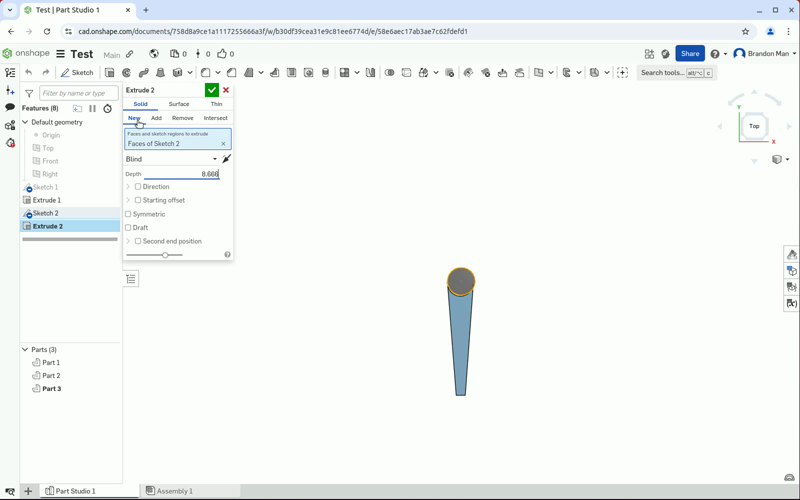
key(enter)
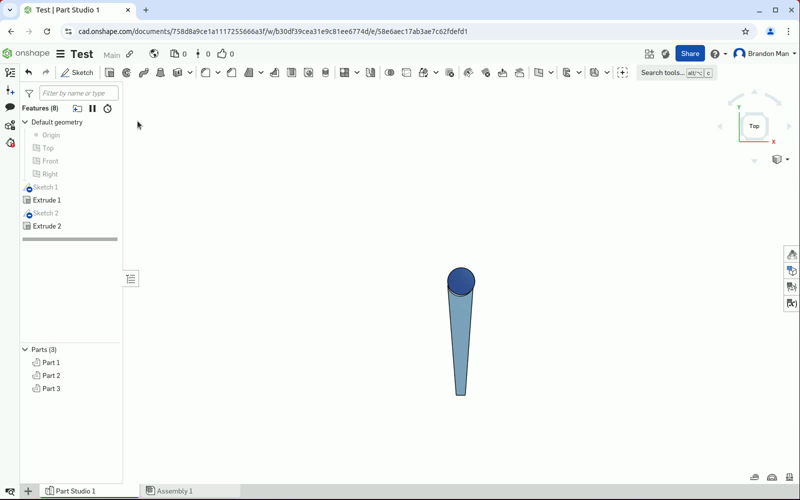
key(shift+h)
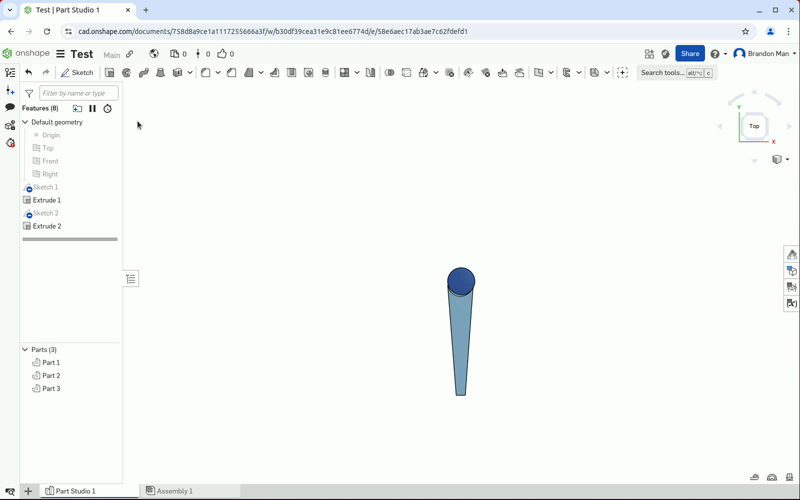
key(shift+h)
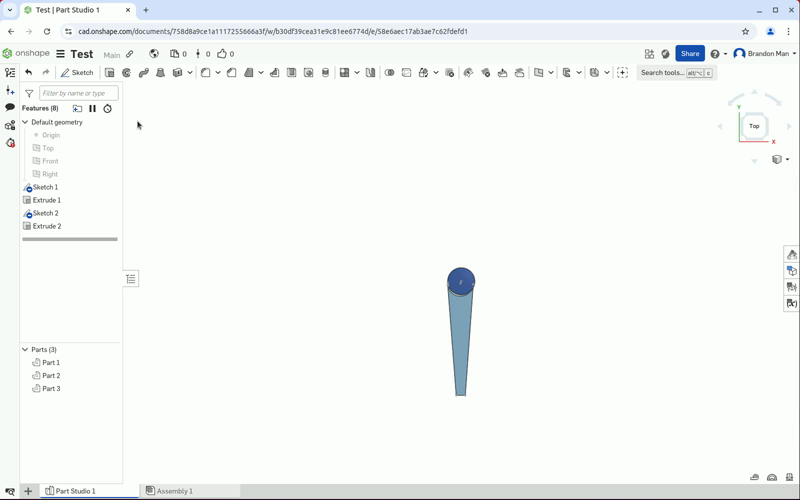
key(shift+7)
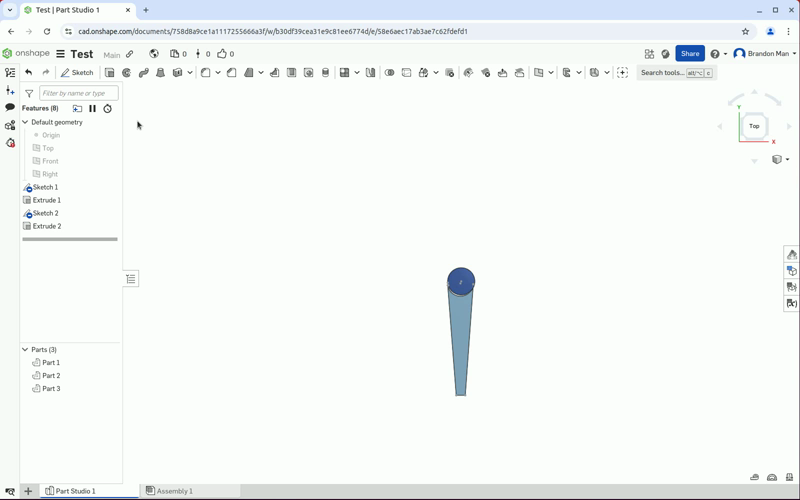
key(up, 3)
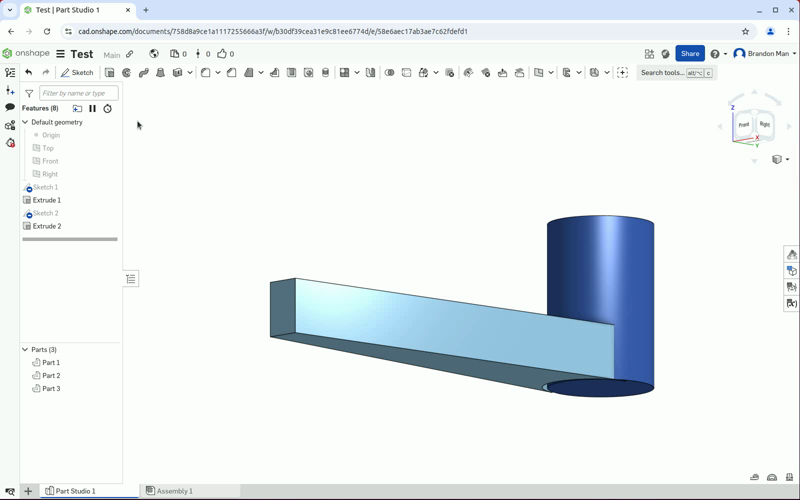
key(left, 3)
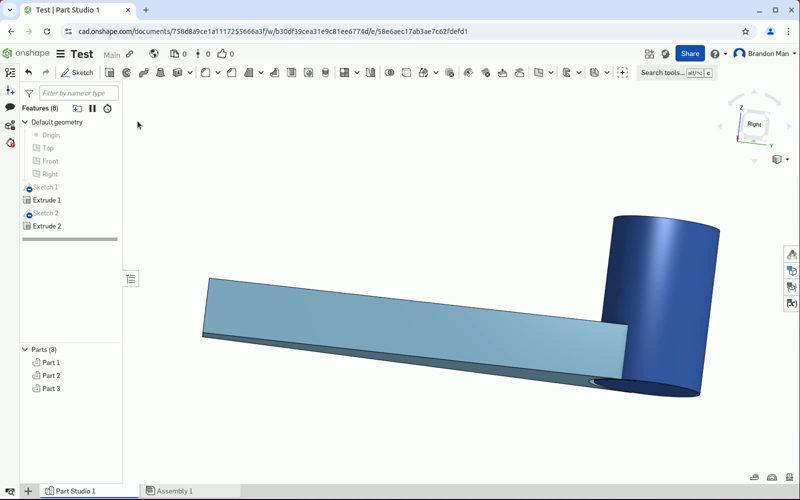
key(right, 3)
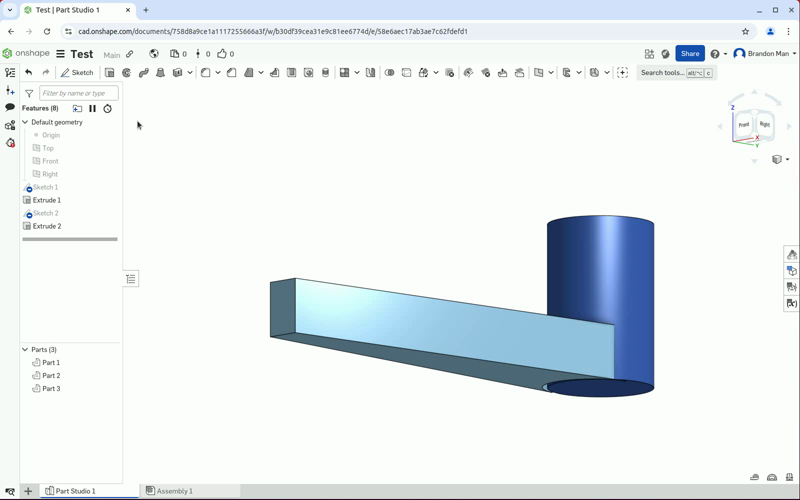
key(down, 3)
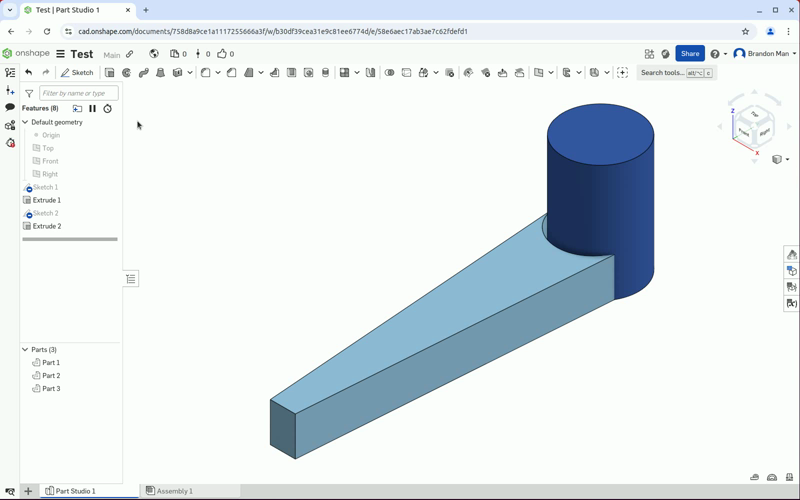
mouse_move(73, 189)
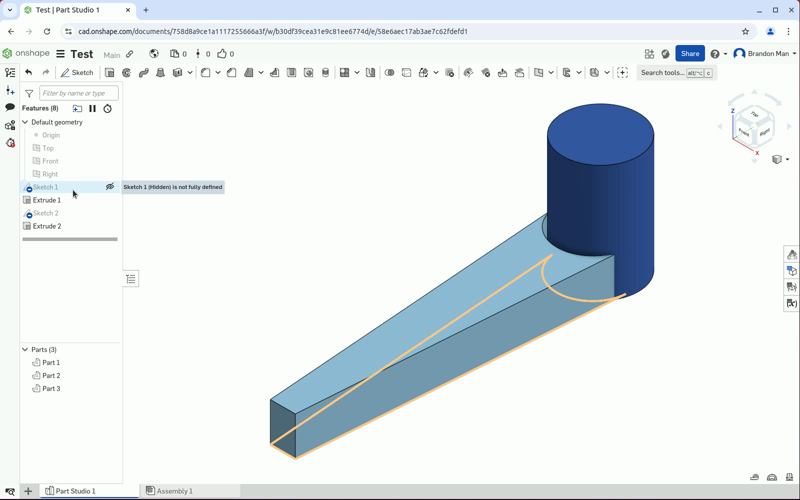
click(73, 189)